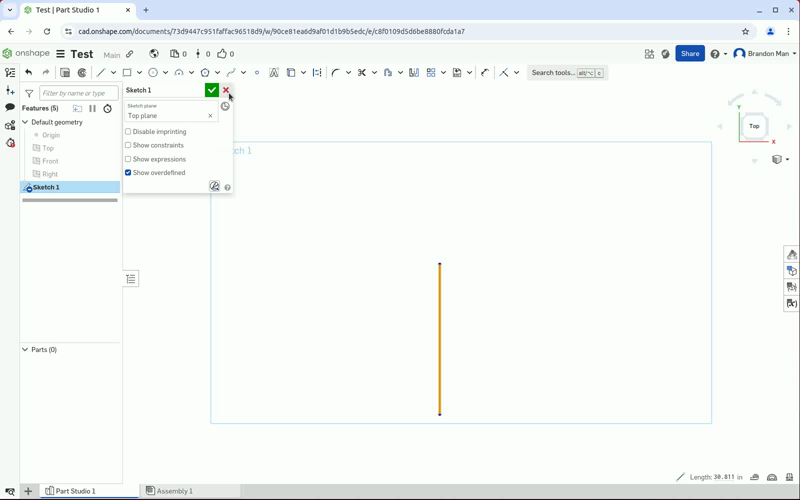
key(shift+h)
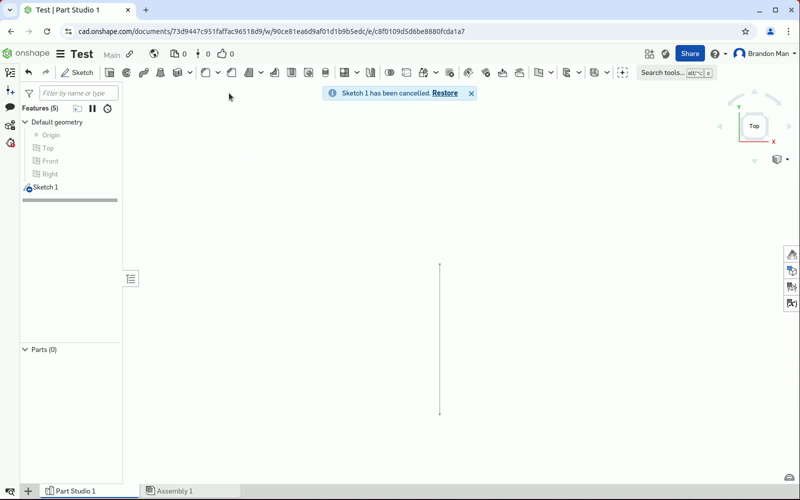
key(shift+s)
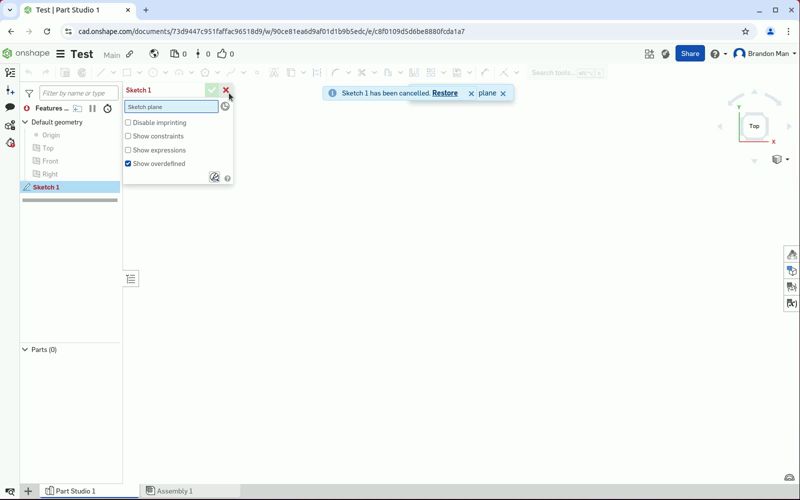
mouse_move(73, 150)
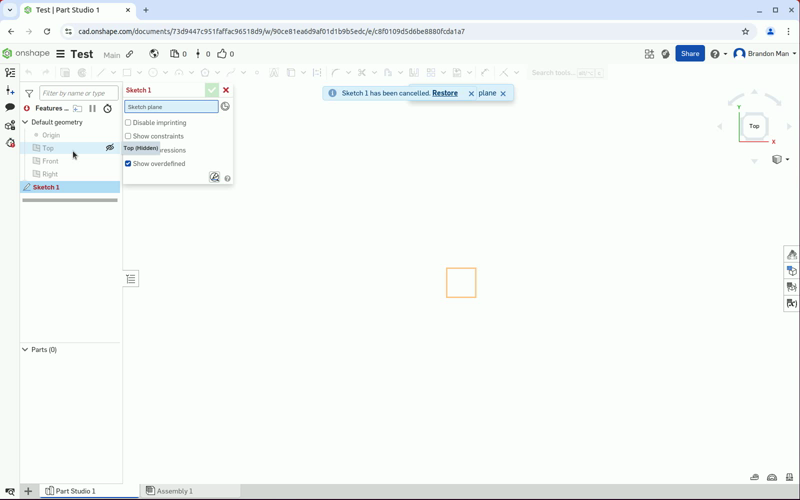
click(73, 150)
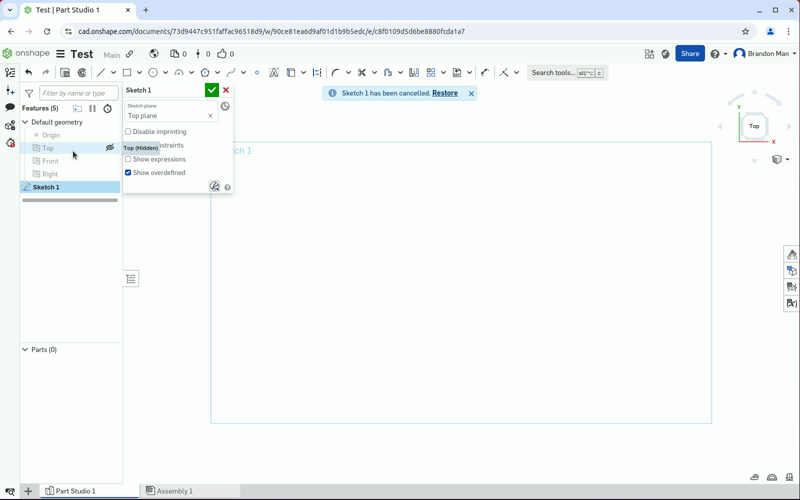
mouse_move(73, 352)
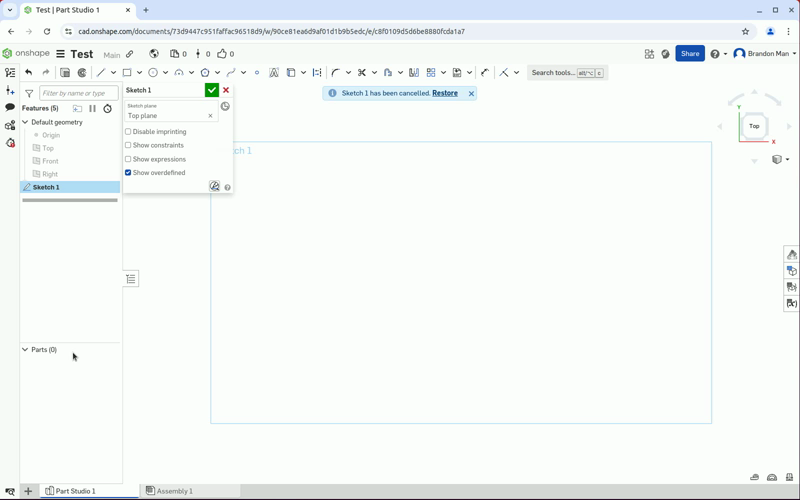
key(y)
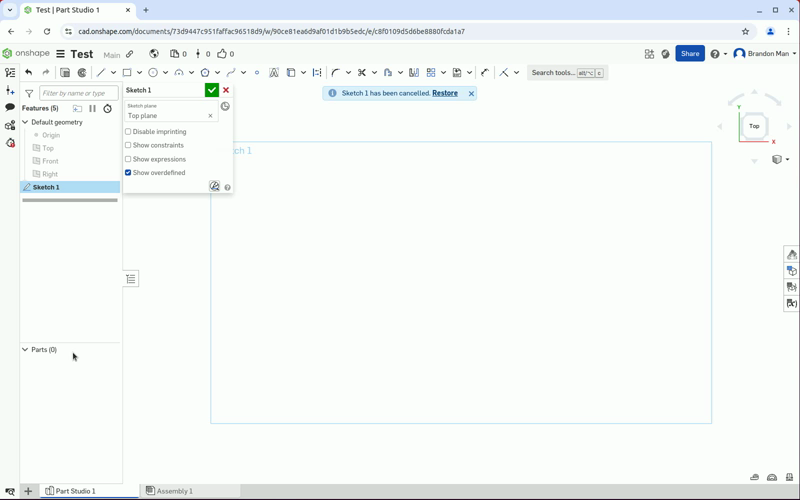
key(c)
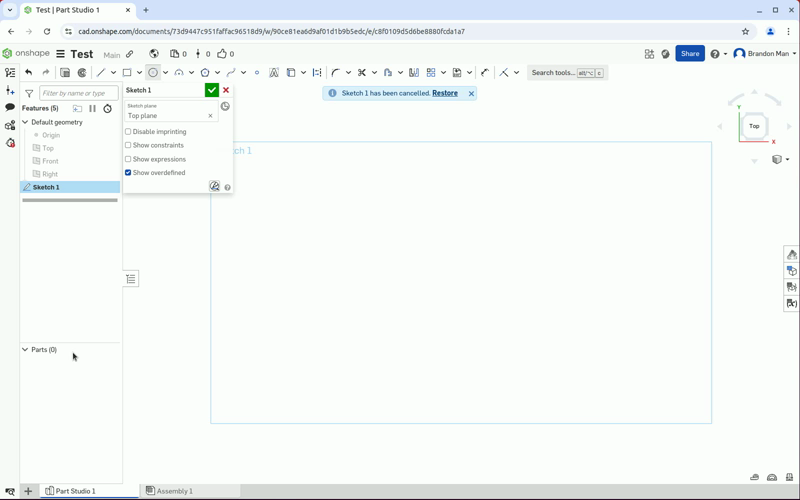
key_down(shift)
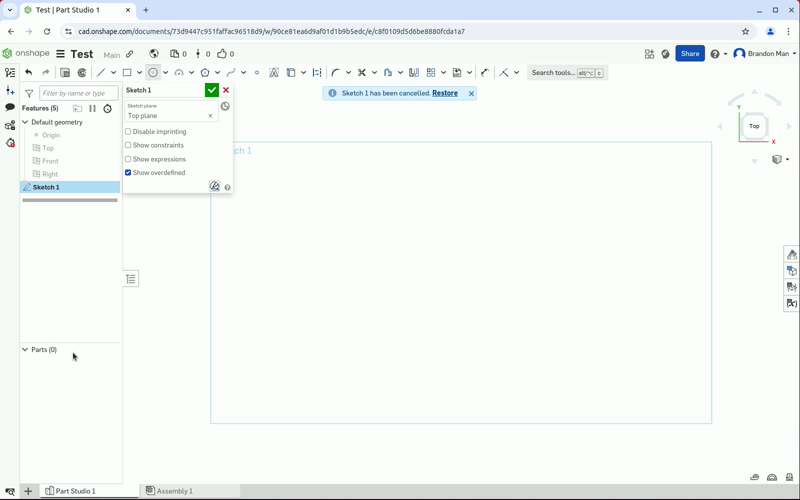
mouse_move(461, 282)
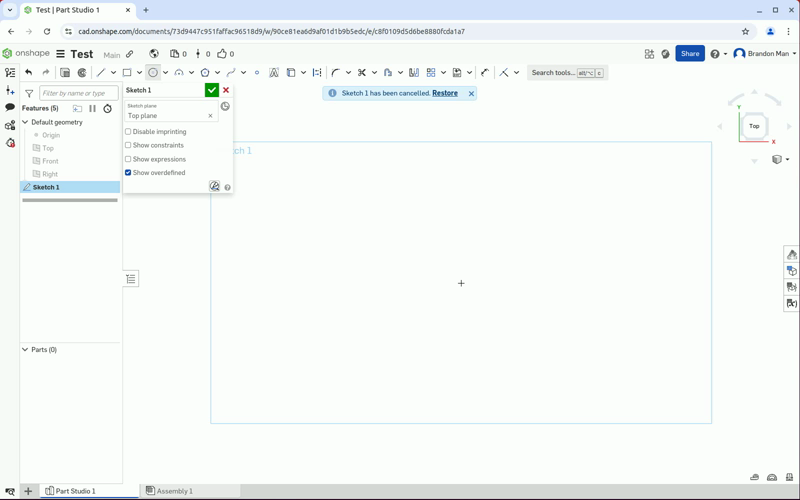
click(461, 282)
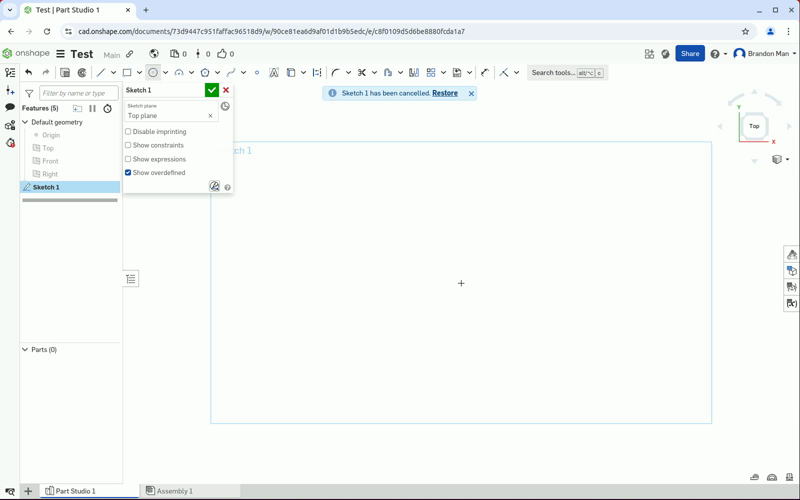
key_up(shift)
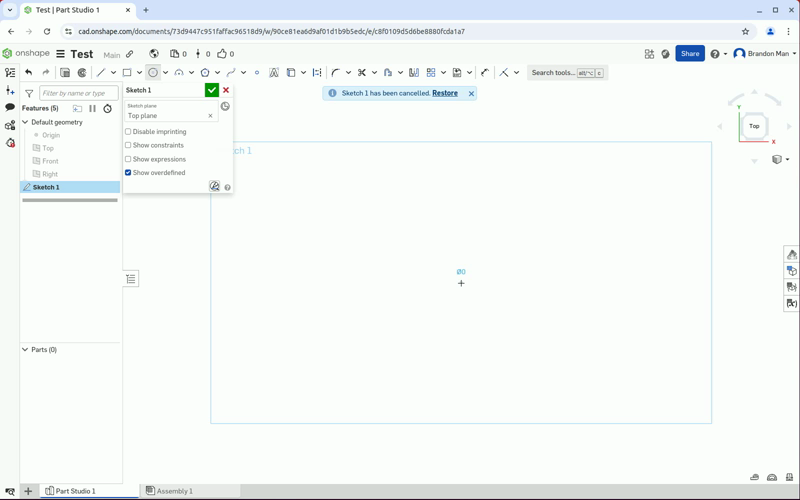
mouse_move(574, 282)
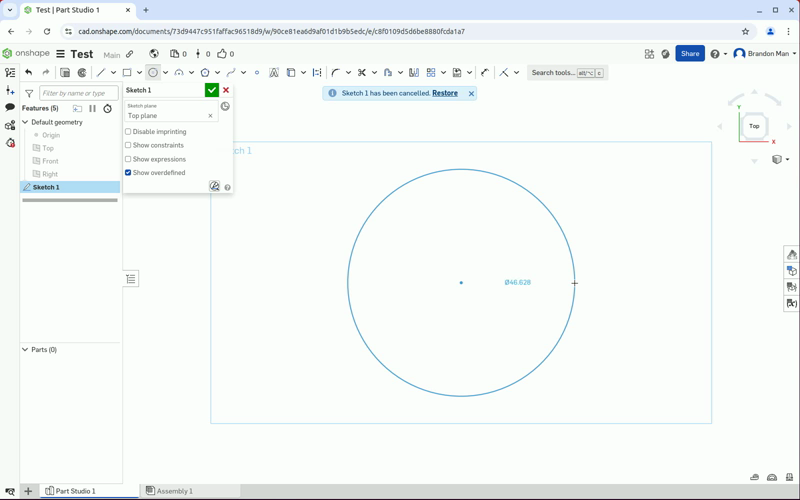
click(574, 282)
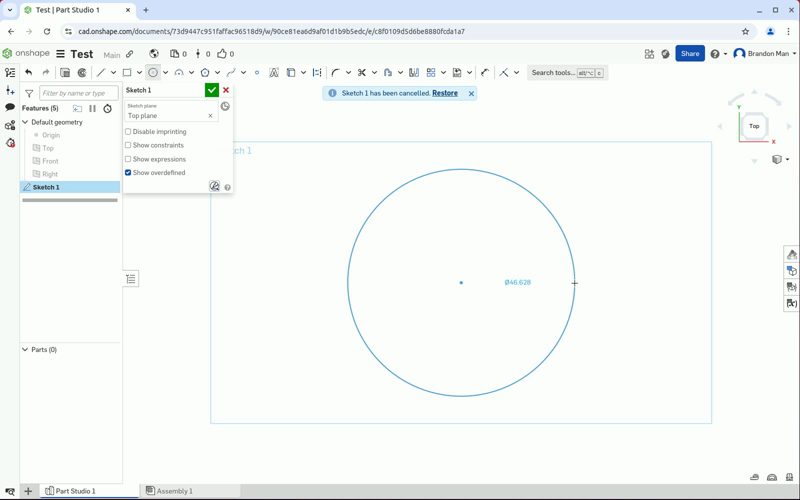
key(esc)
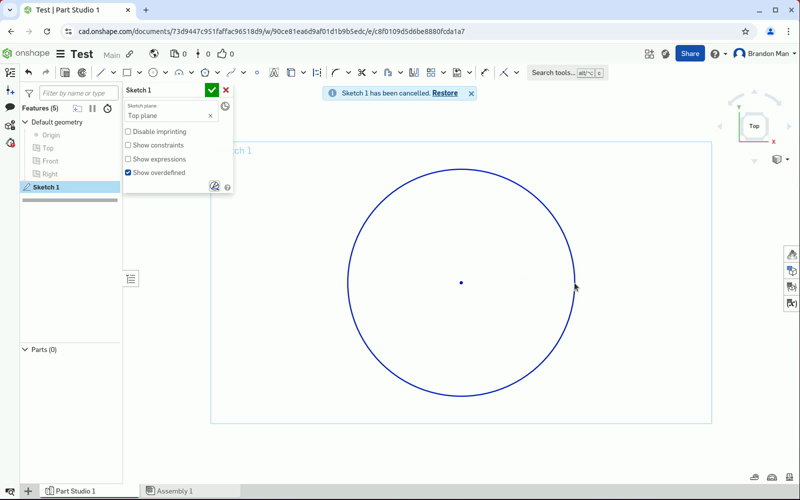
mouse_move(507, 314)
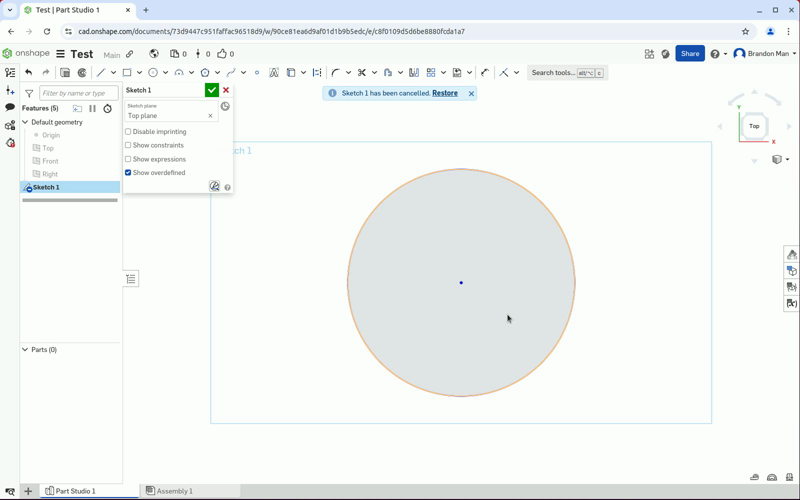
click(507, 314)
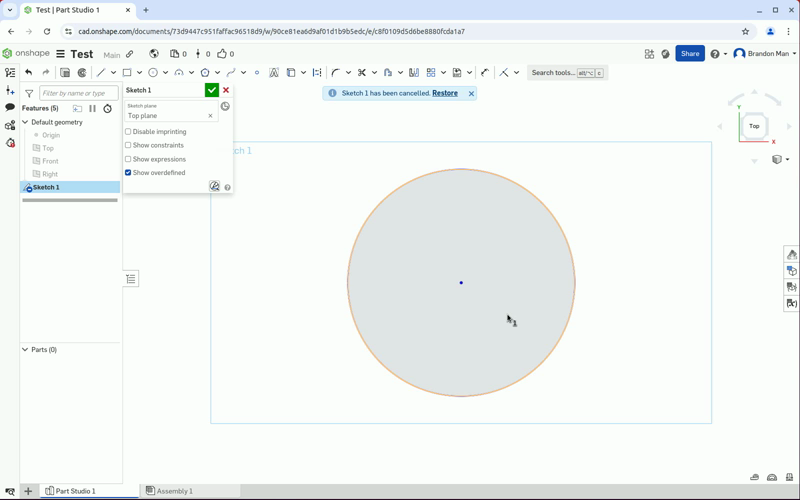
mouse_move(73, 352)
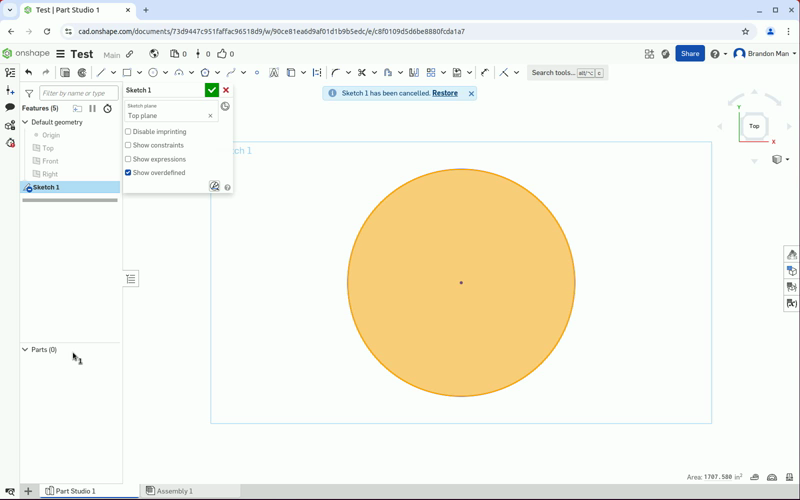
key(shift+y)
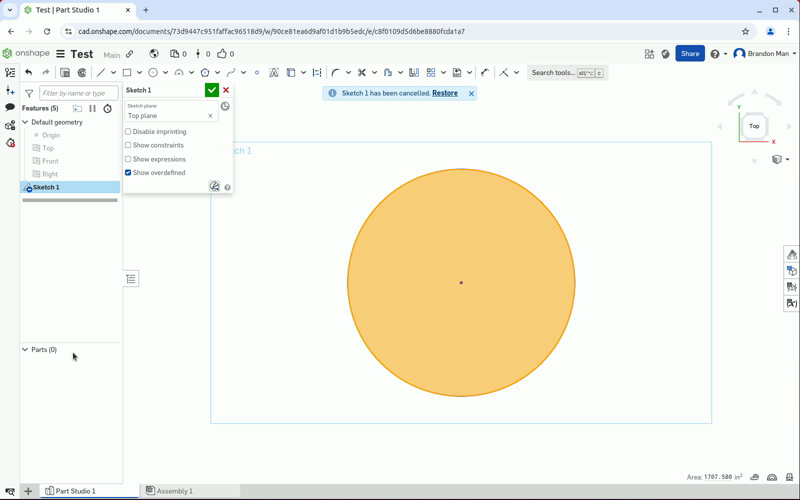
key(shift+e)
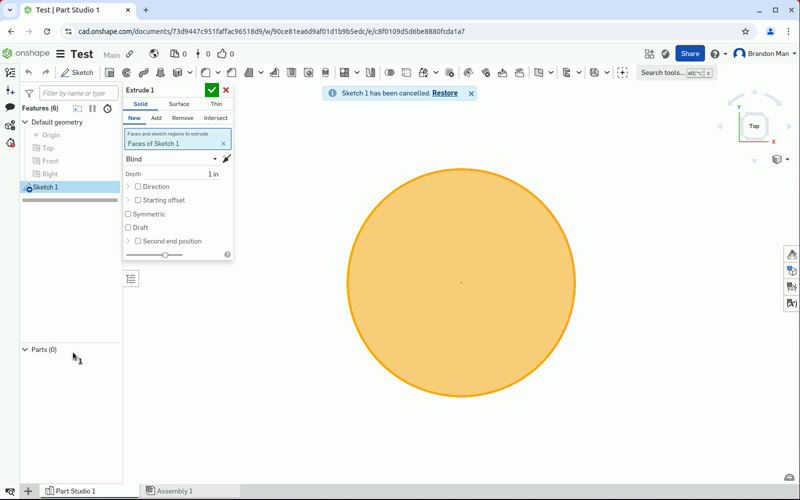
mouse_move(143, 106)
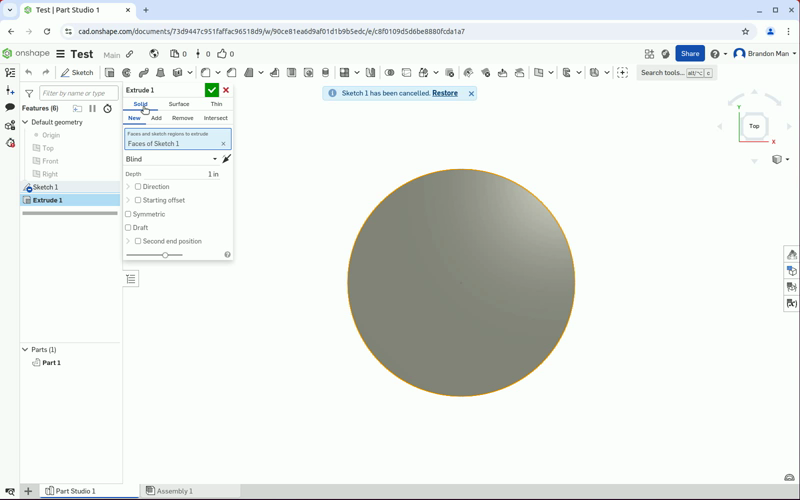
click(143, 106)
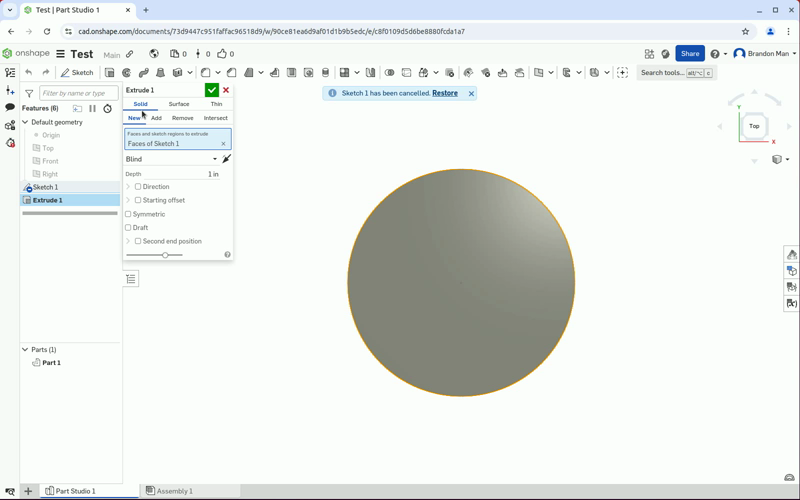
mouse_move(137, 120)
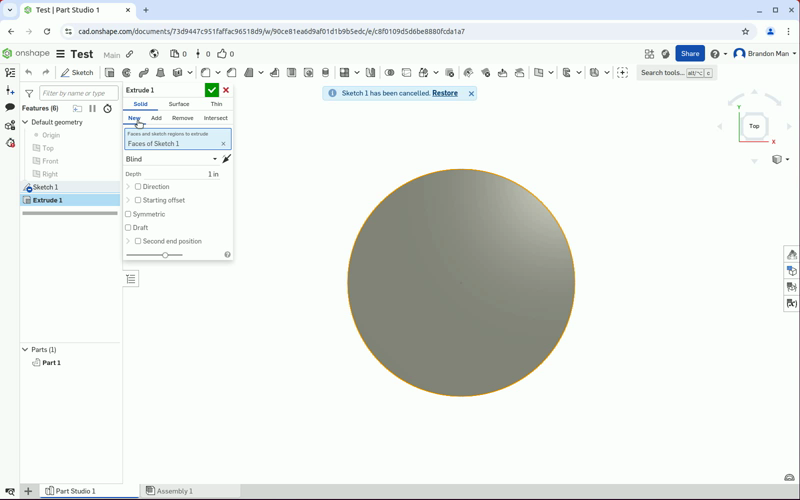
click(137, 120)
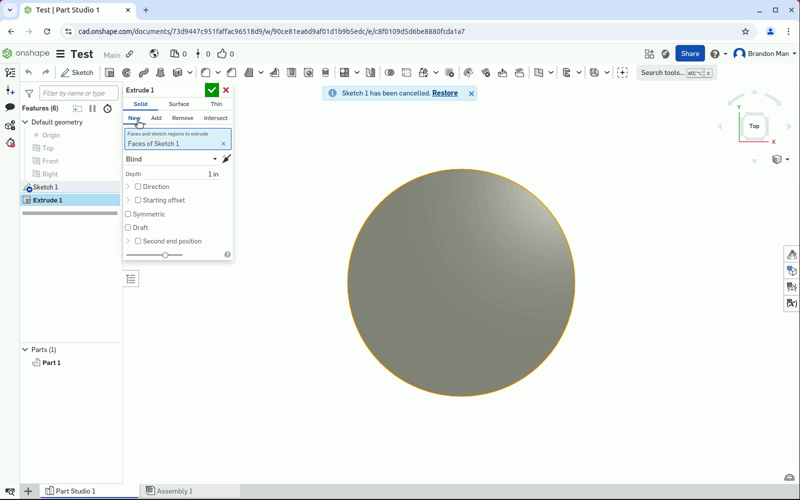
key(tab, 4)
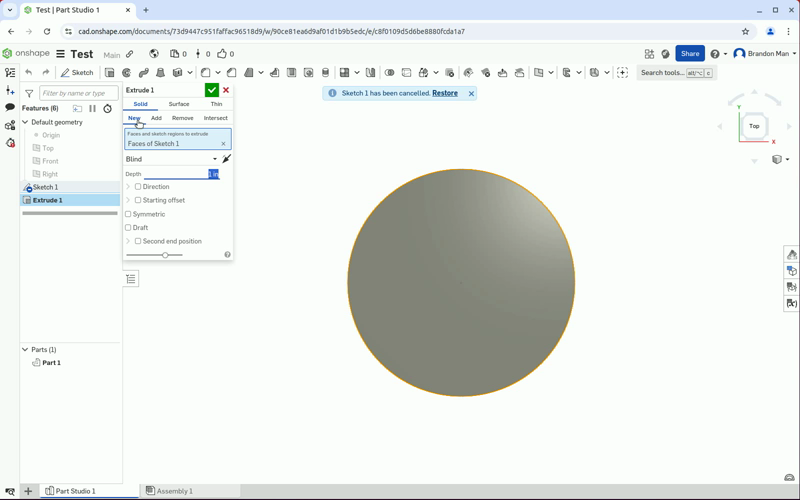
text(1.685)
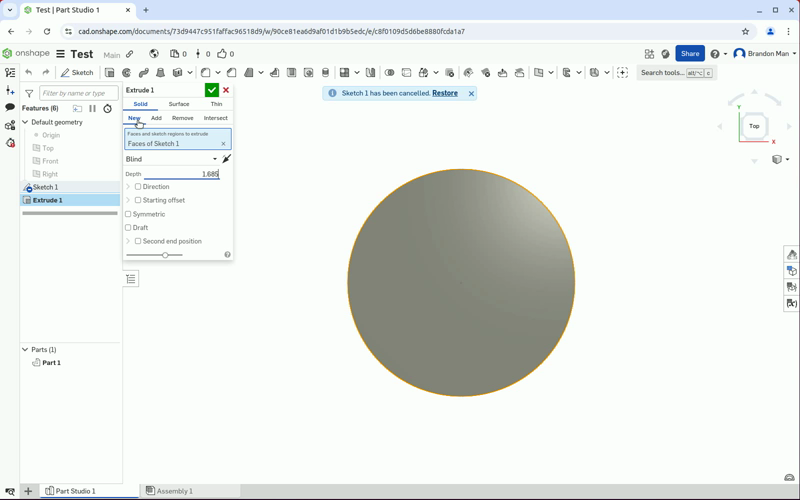
key(enter)
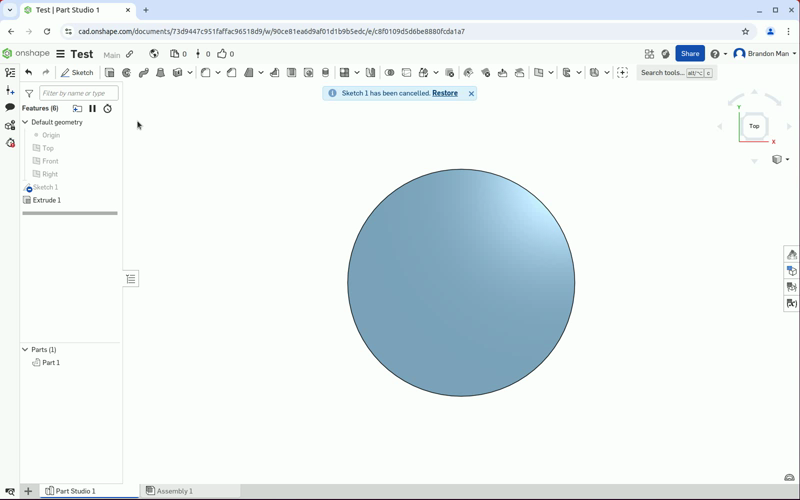
key(shift+h)
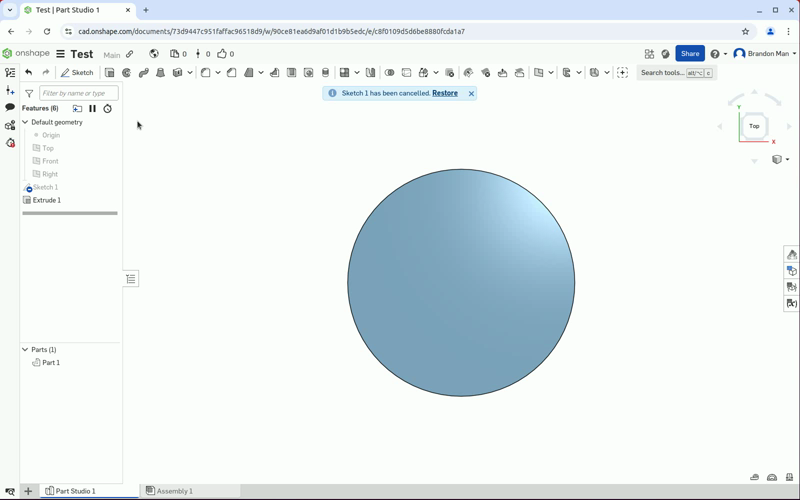
key(shift+h)
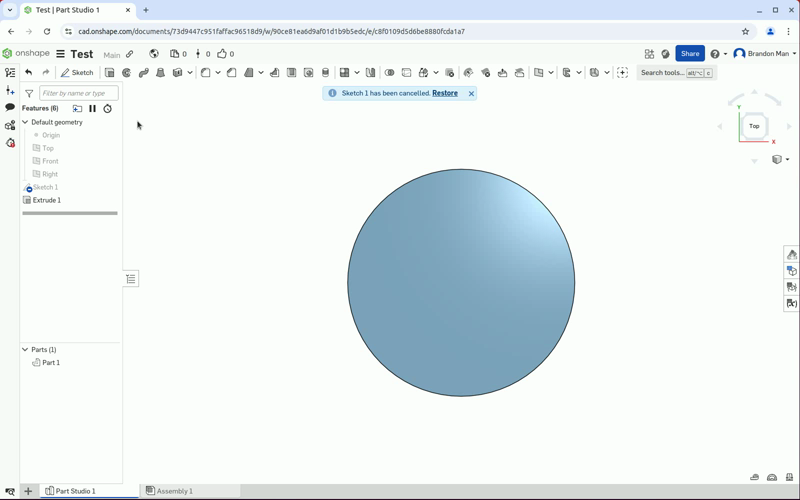
mouse_move(73, 189)
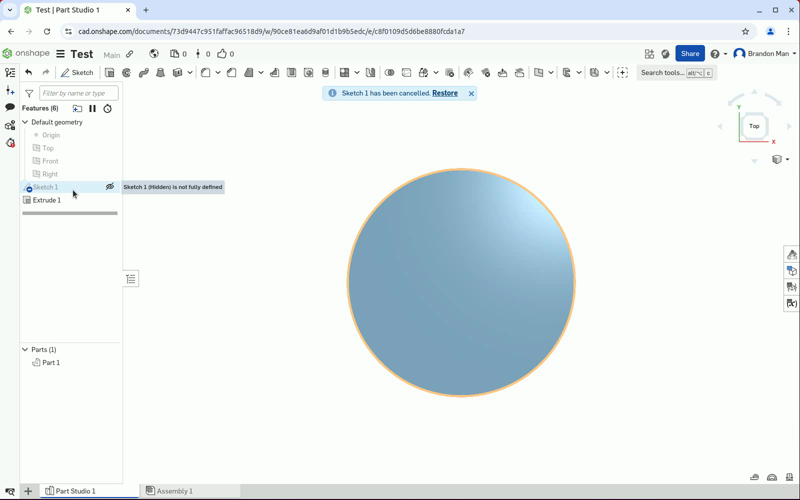
click(73, 189)
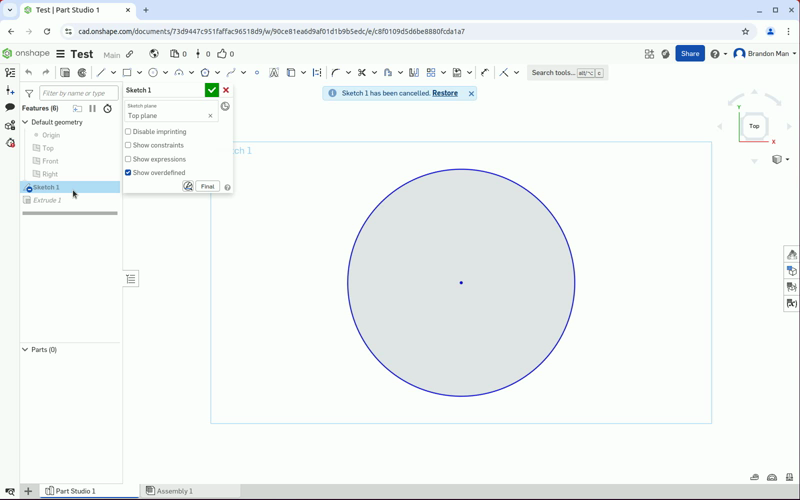
mouse_move(229, 92)
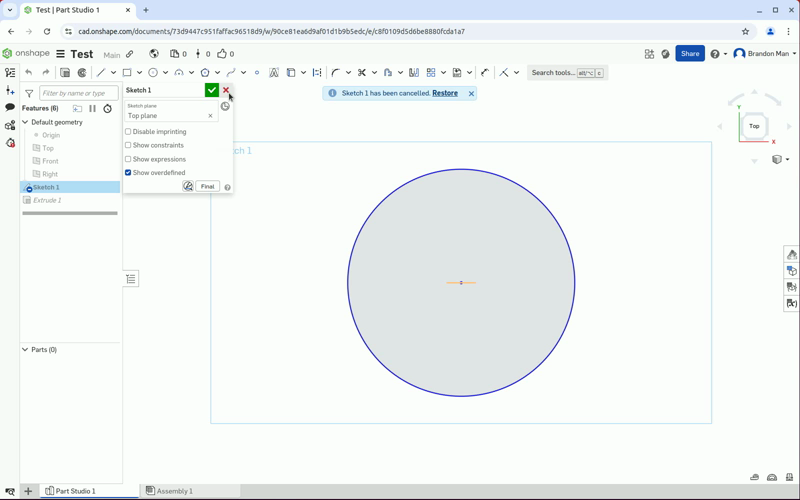
click(229, 92)
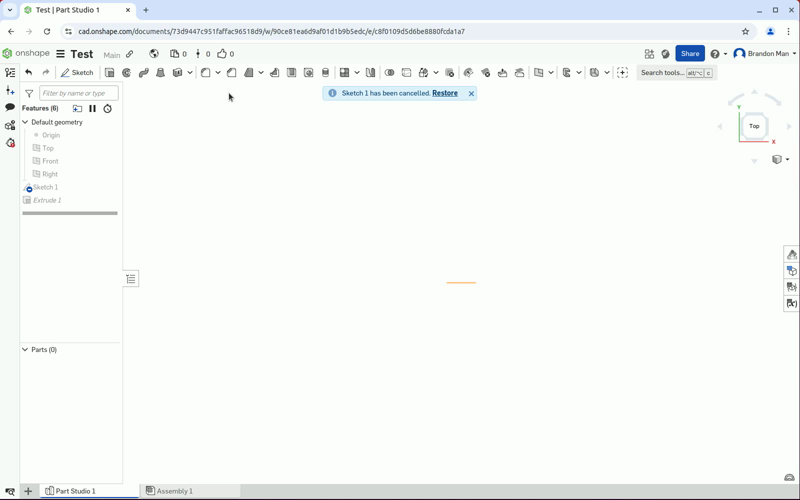
mouse_move(541, 75)
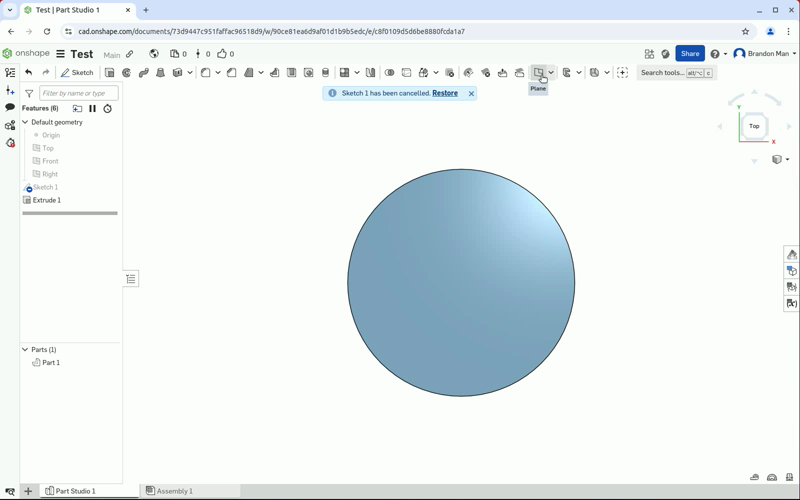
click(541, 75)
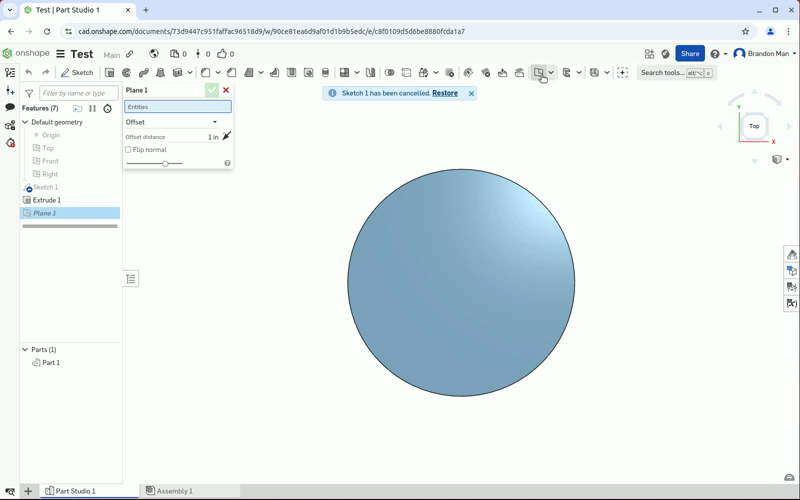
mouse_move(73, 150)
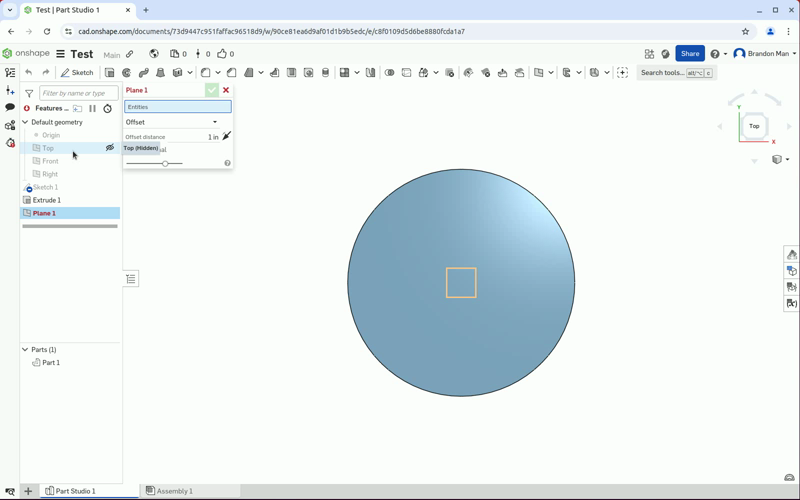
click(73, 150)
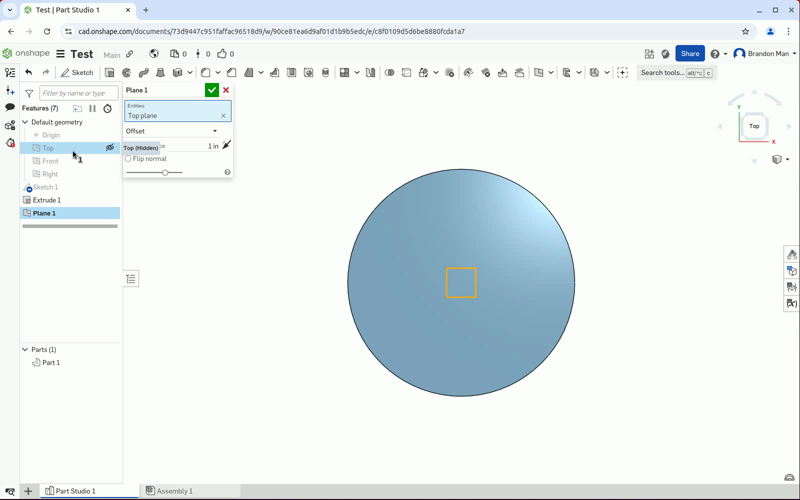
key(tab, 2)
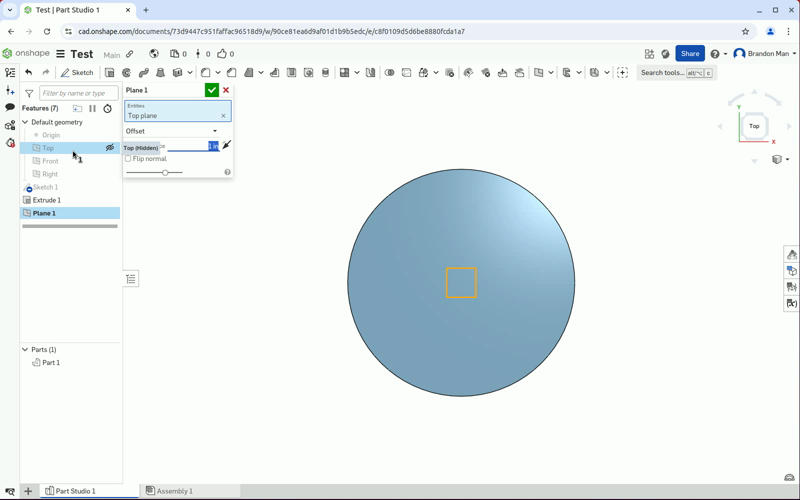
text(1.695)
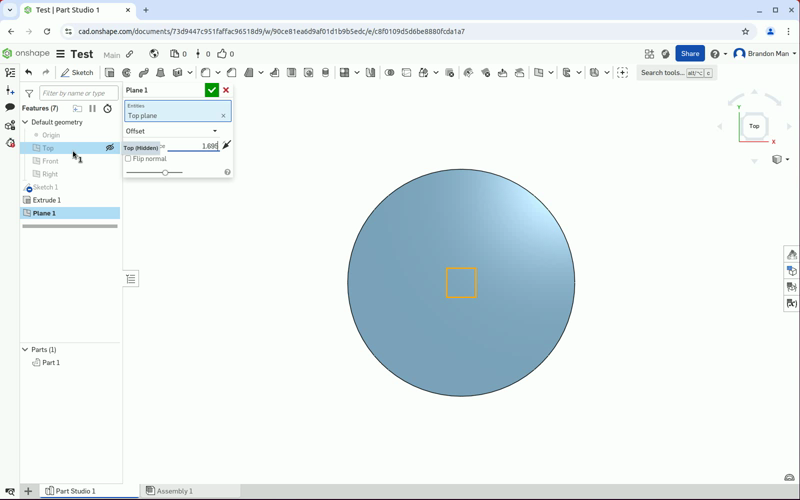
key(enter, 2)
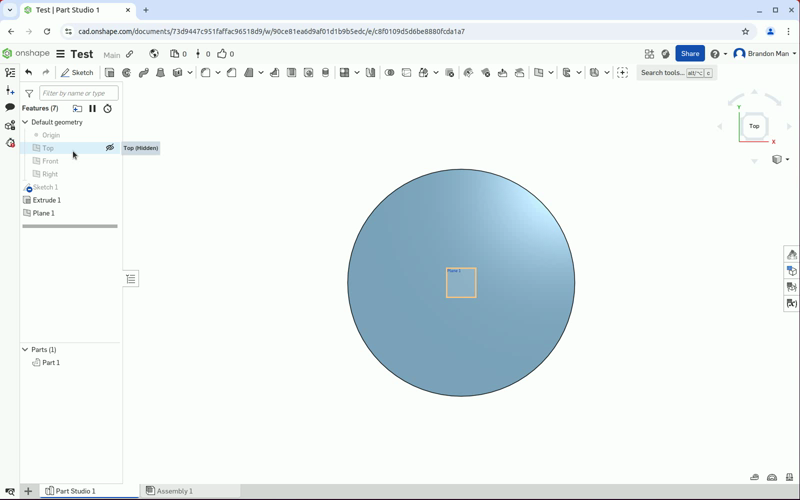
key(shift+s)
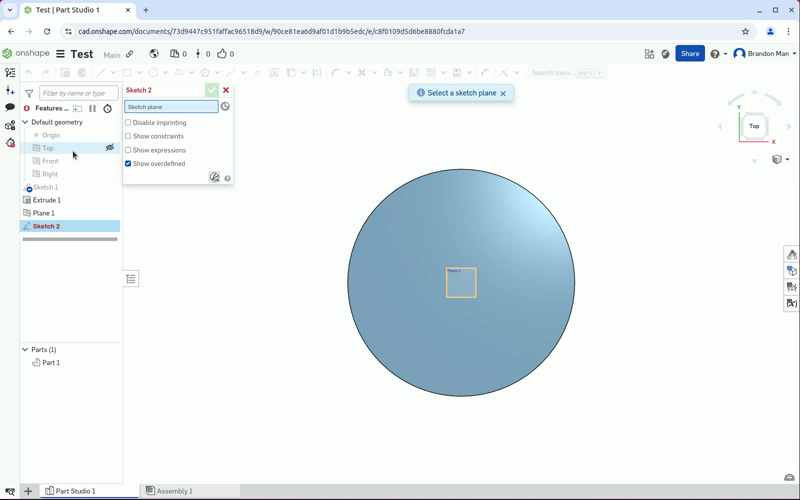
mouse_move(73, 215)
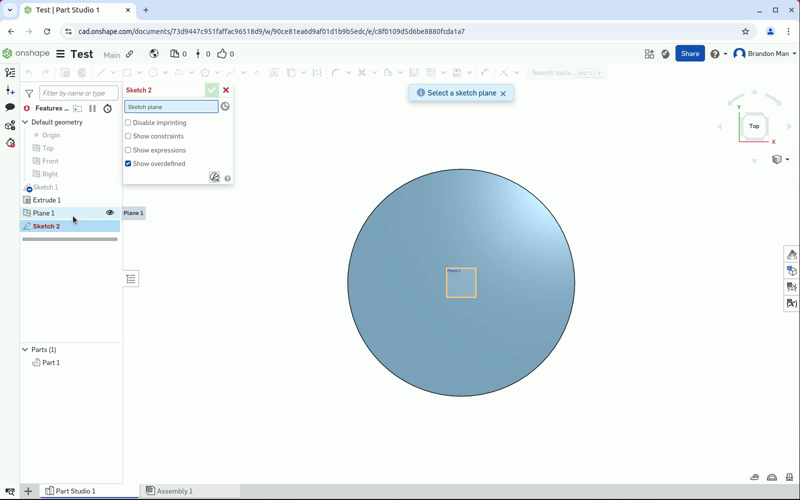
click(73, 215)
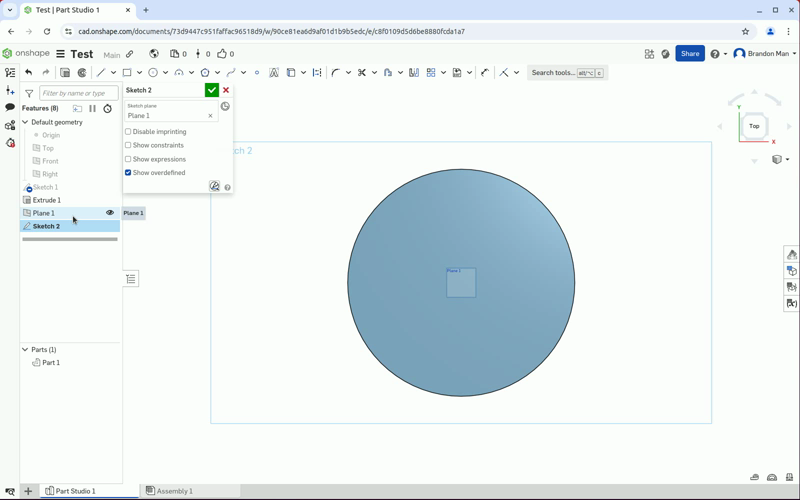
mouse_move(73, 352)
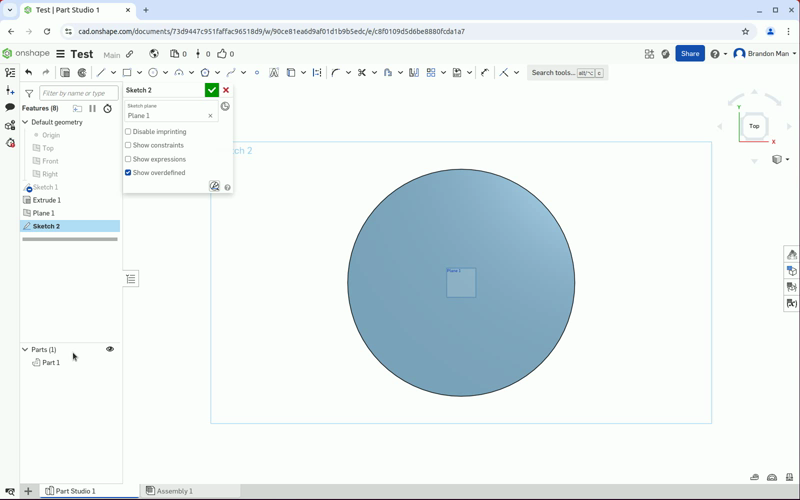
key(y)
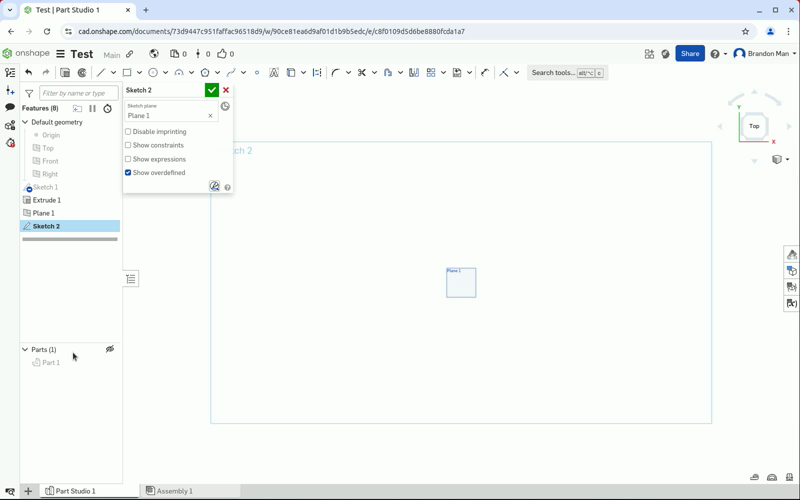
key(c)
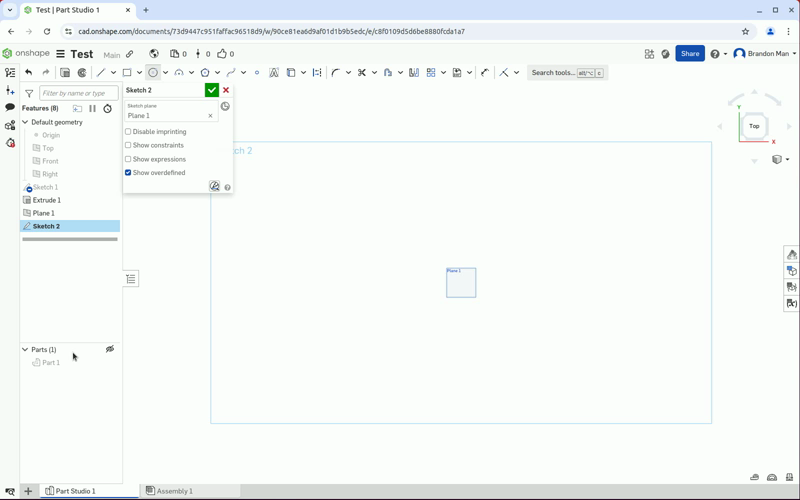
key_down(shift)
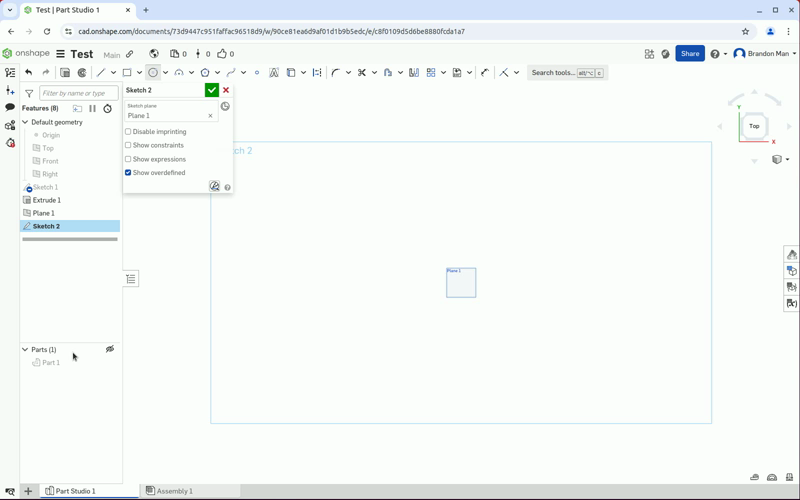
mouse_move(460, 282)
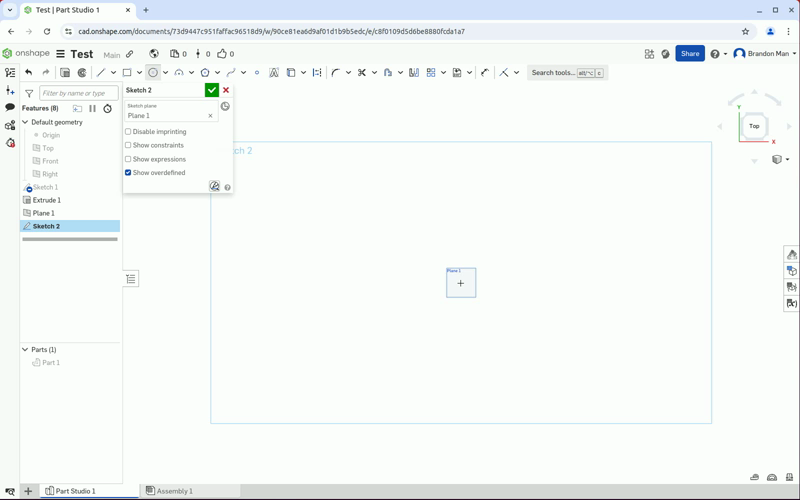
click(460, 282)
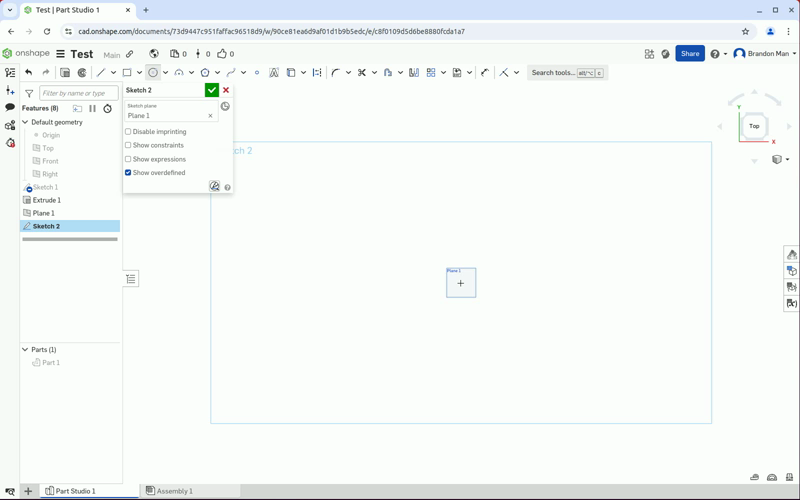
key_up(shift)
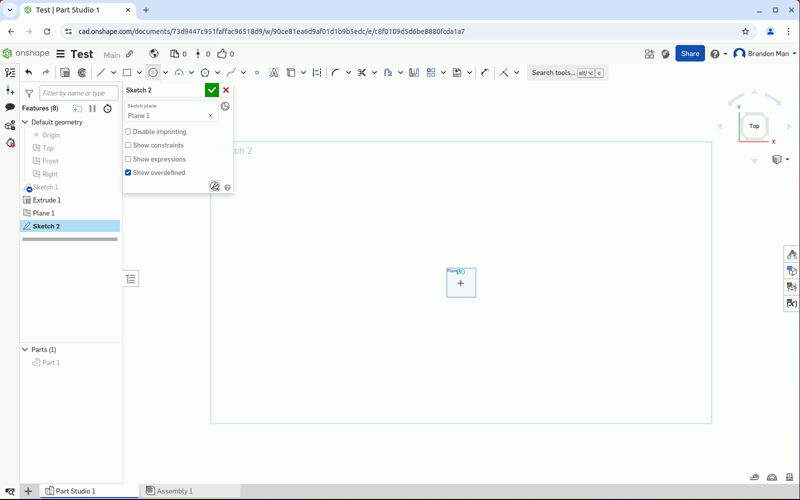
mouse_move(503, 282)
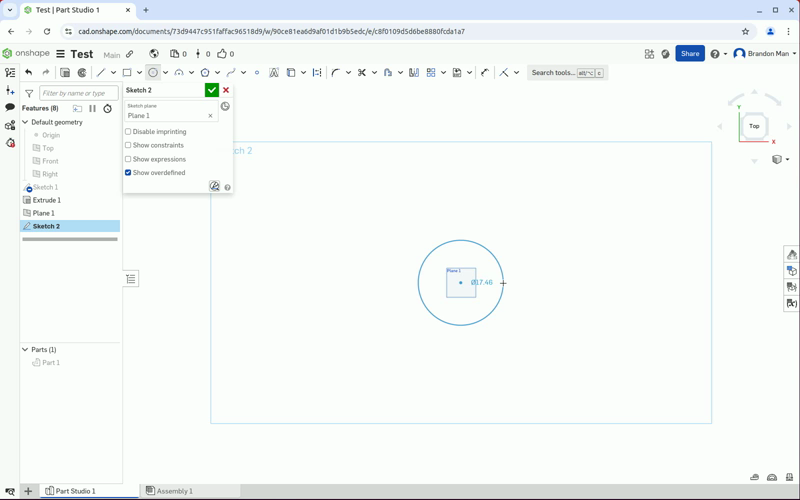
click(503, 282)
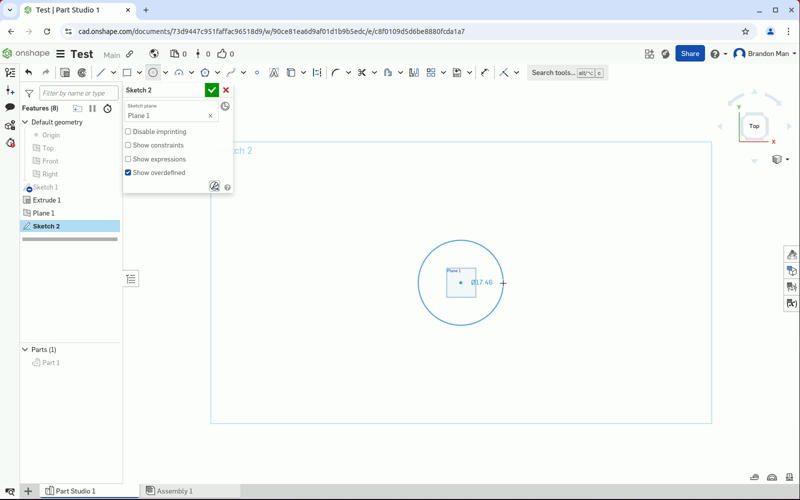
key(esc)
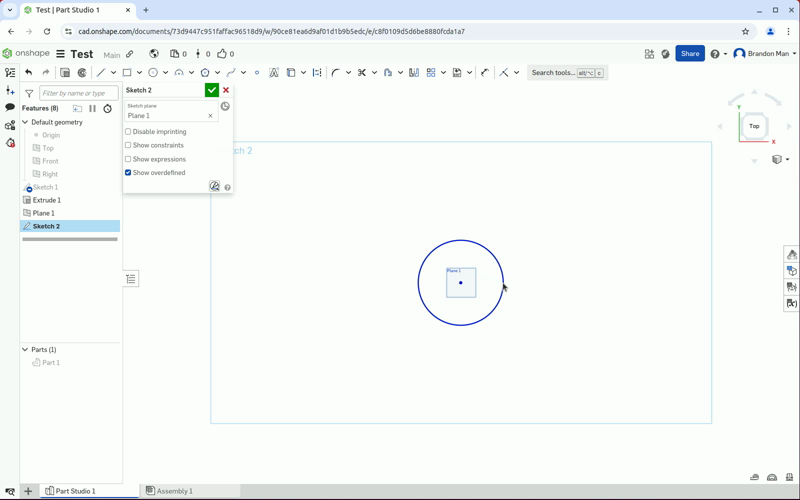
key(c)
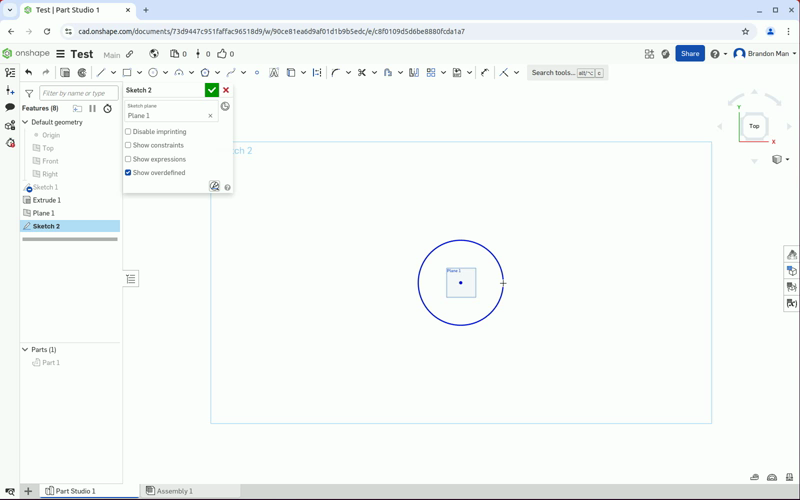
key_down(shift)
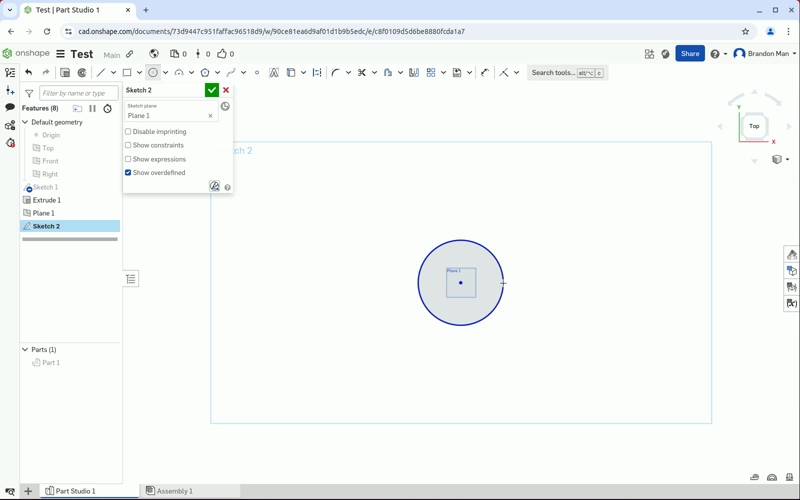
mouse_move(460, 282)
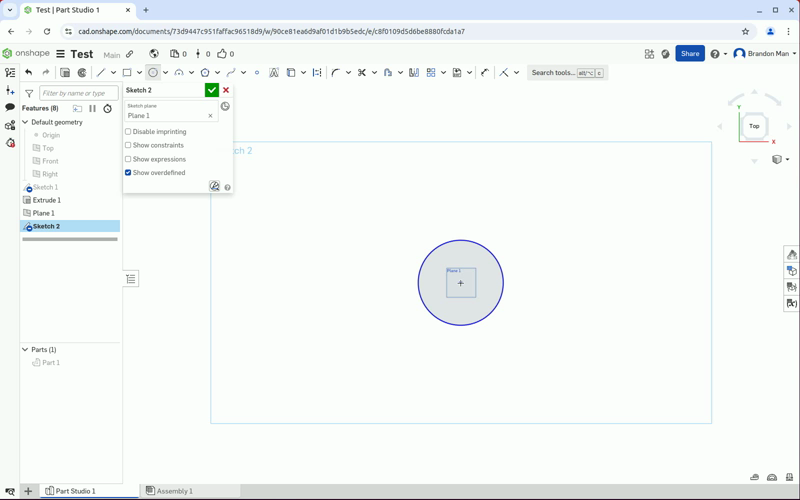
click(460, 282)
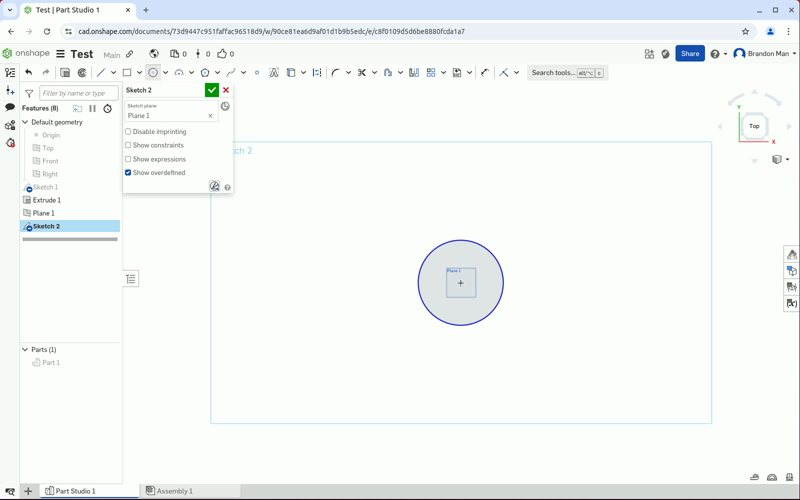
key_up(shift)
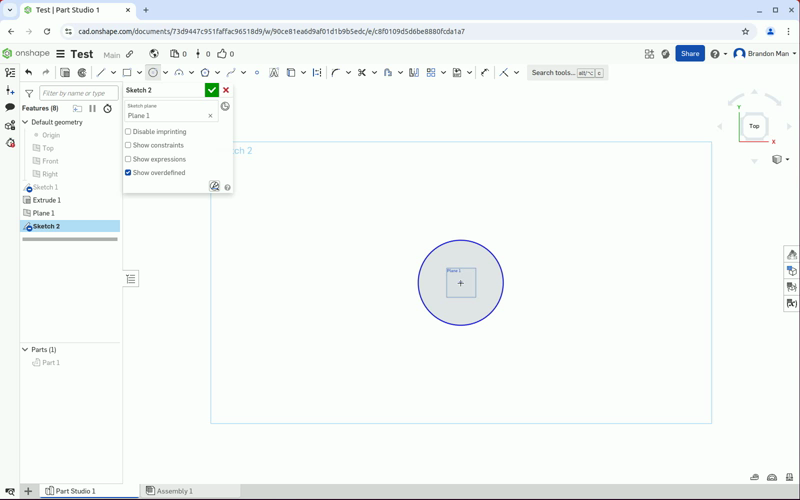
mouse_move(494, 282)
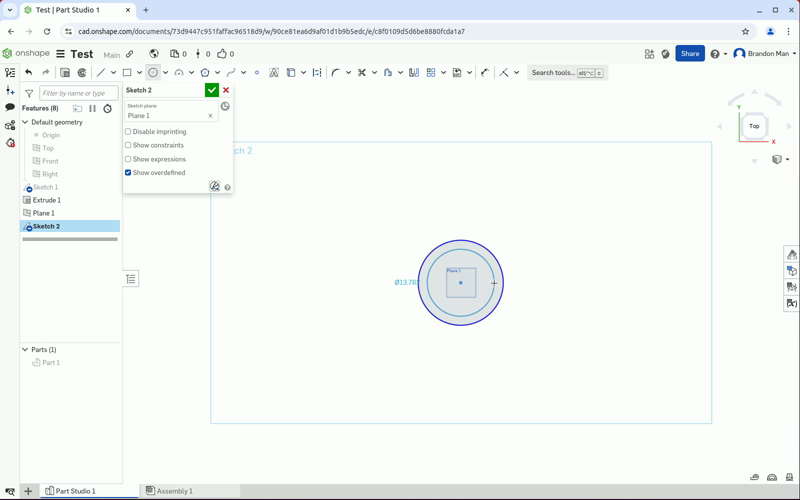
click(494, 282)
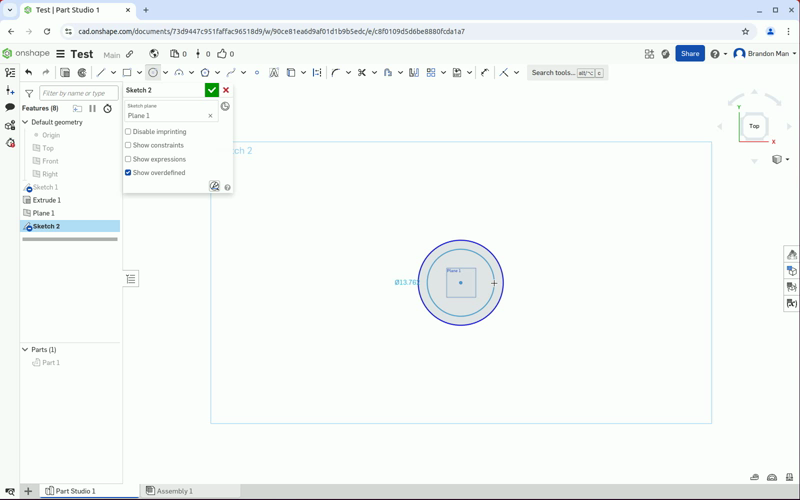
key(esc)
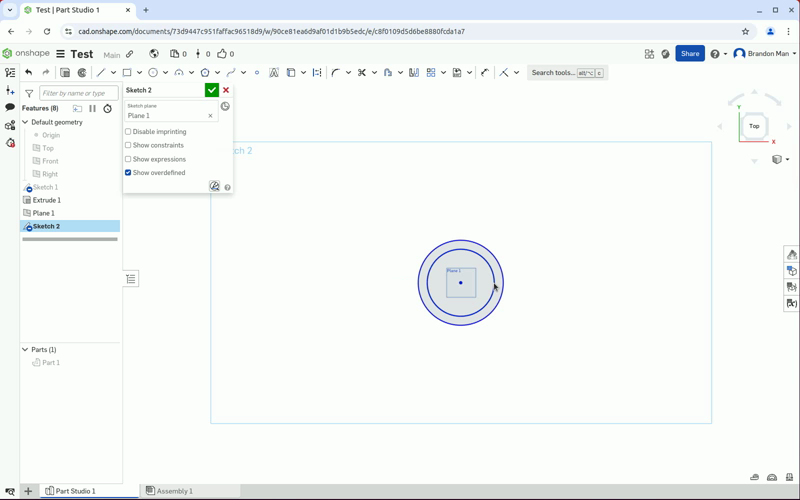
mouse_move(463, 319)
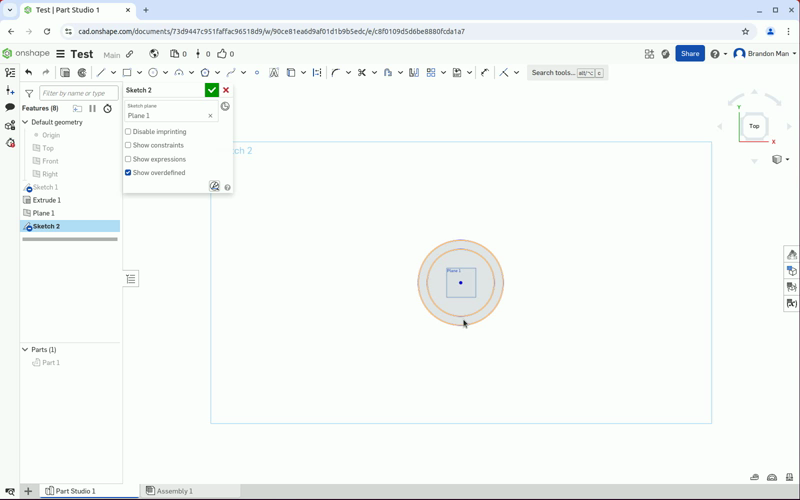
click(463, 319)
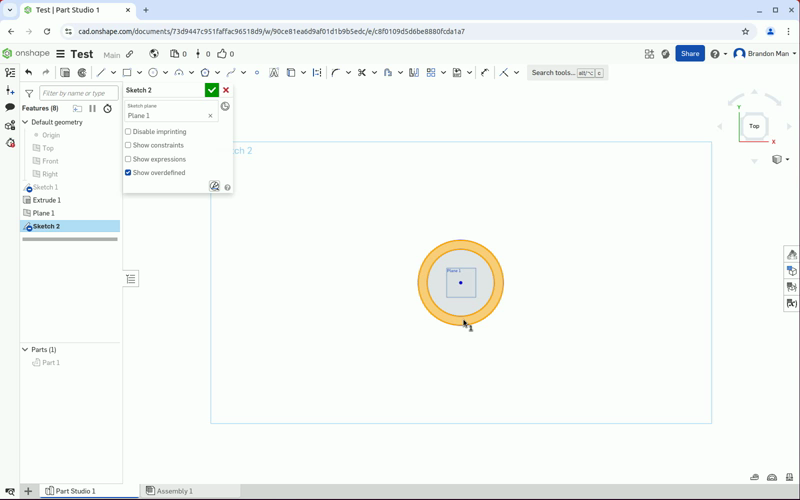
mouse_move(73, 352)
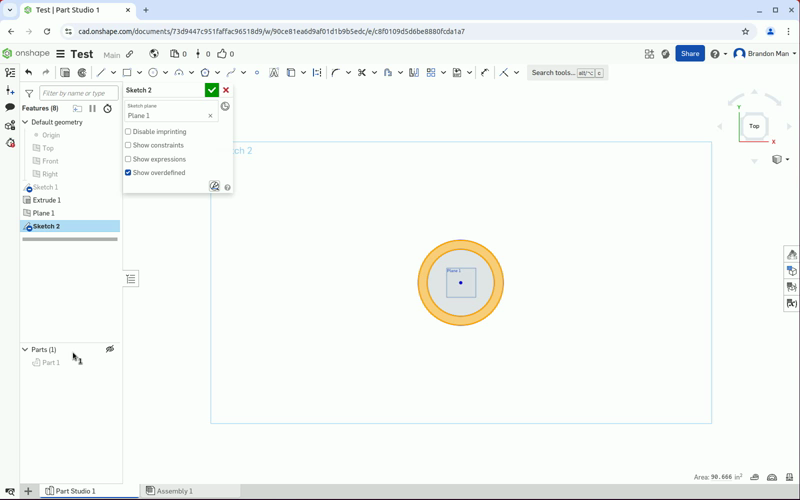
key(shift+y)
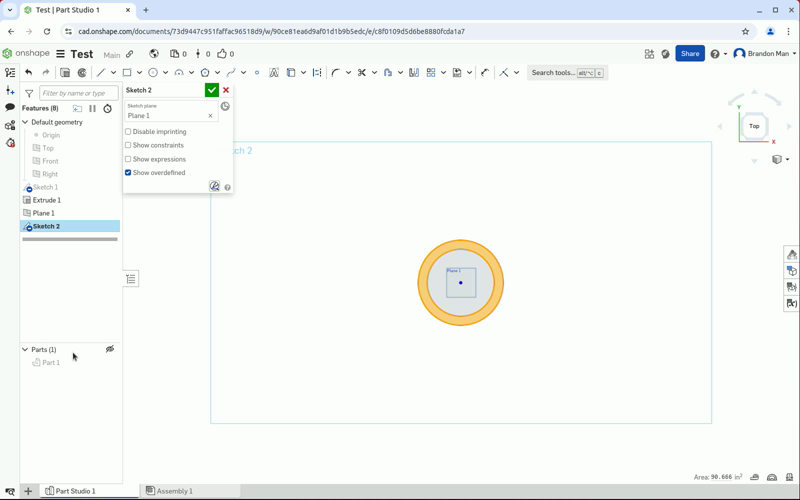
key(shift+e)
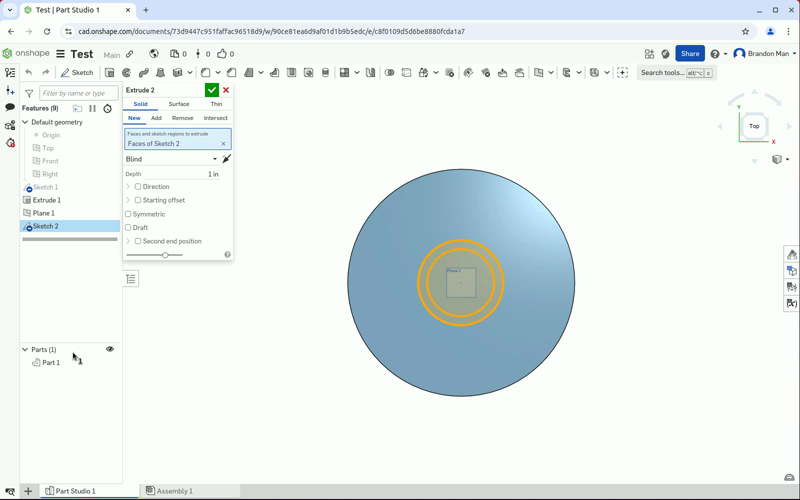
mouse_move(143, 106)
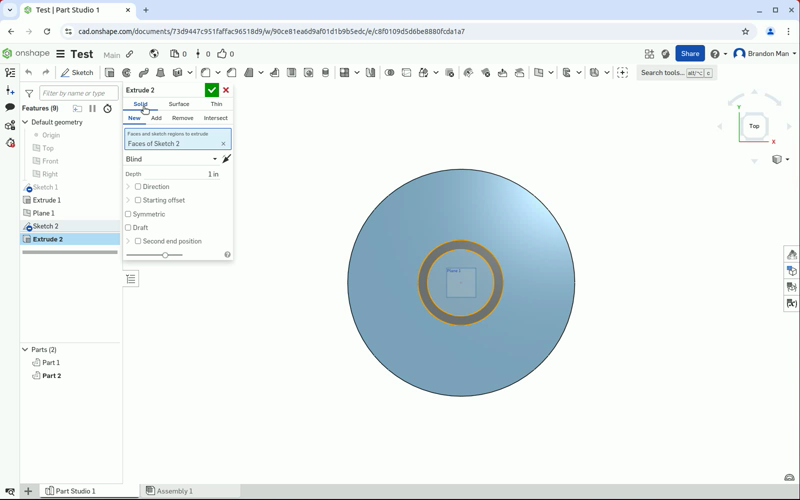
click(143, 106)
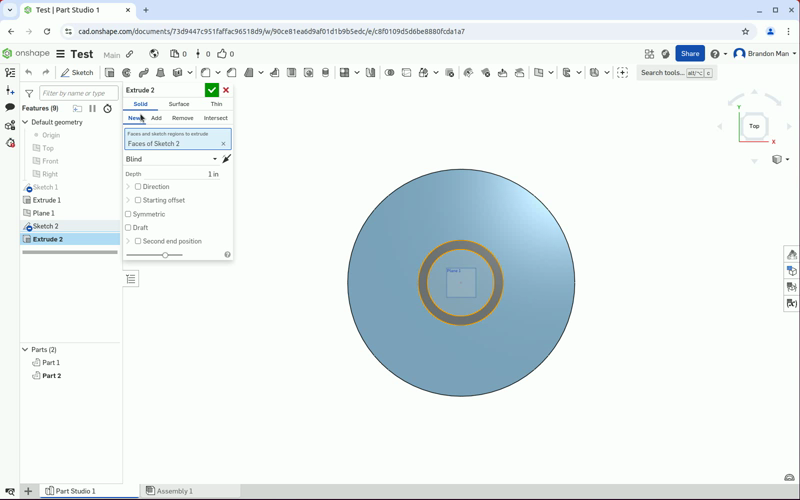
mouse_move(137, 120)
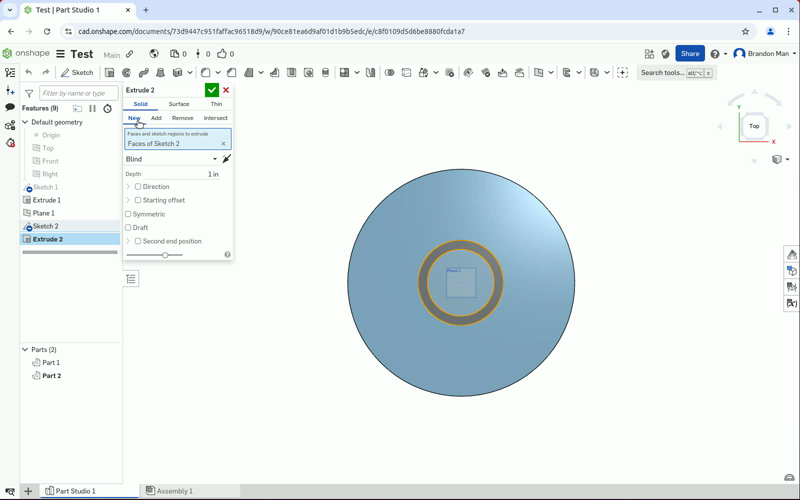
click(137, 120)
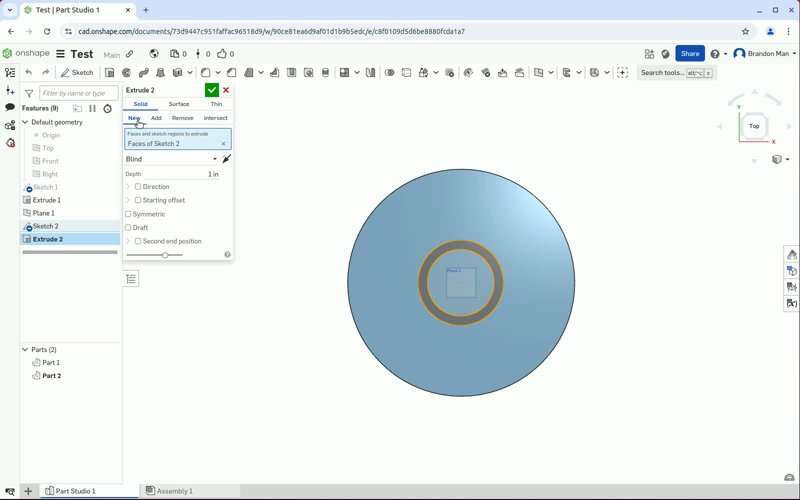
key(tab, 4)
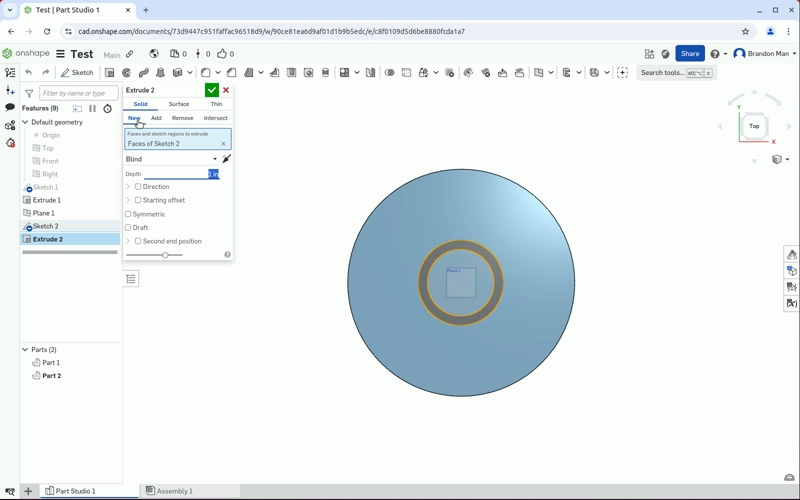
text(8.666)
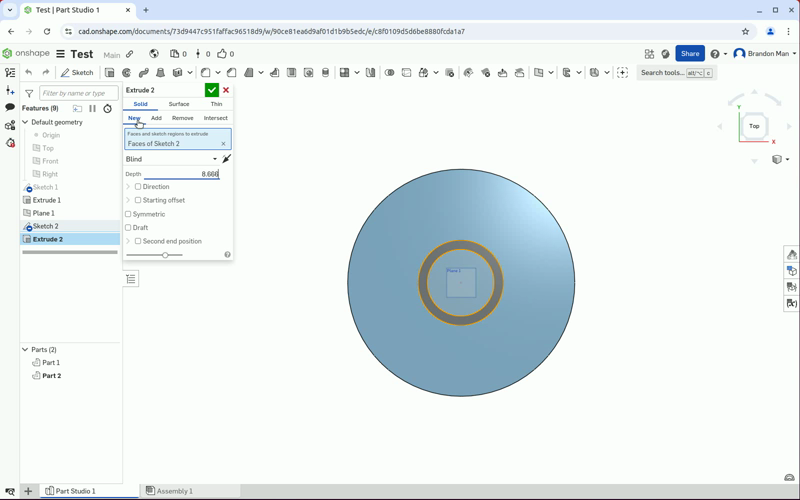
key(enter)
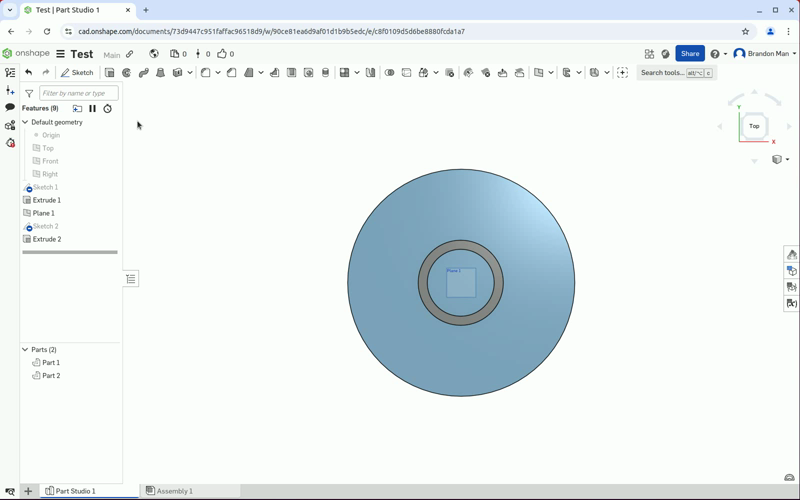
key(shift+h)
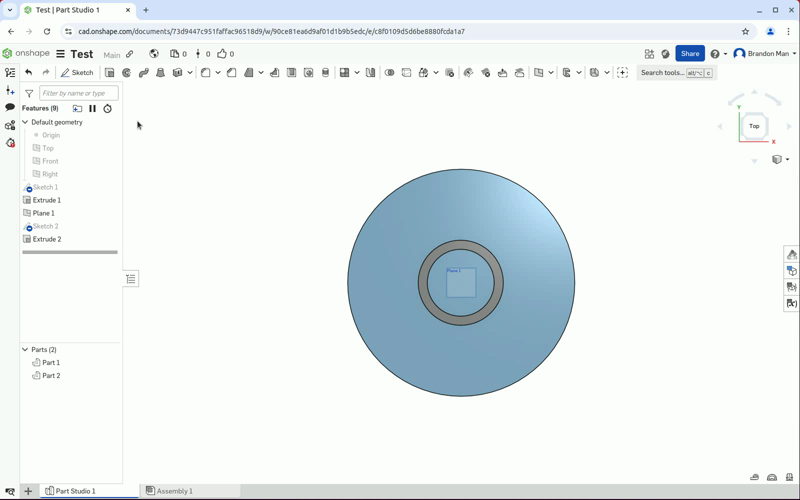
key(shift+h)
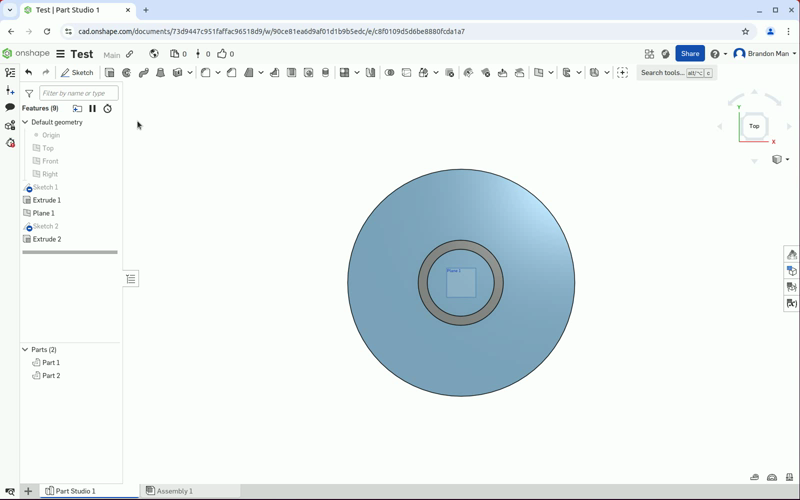
mouse_move(73, 189)
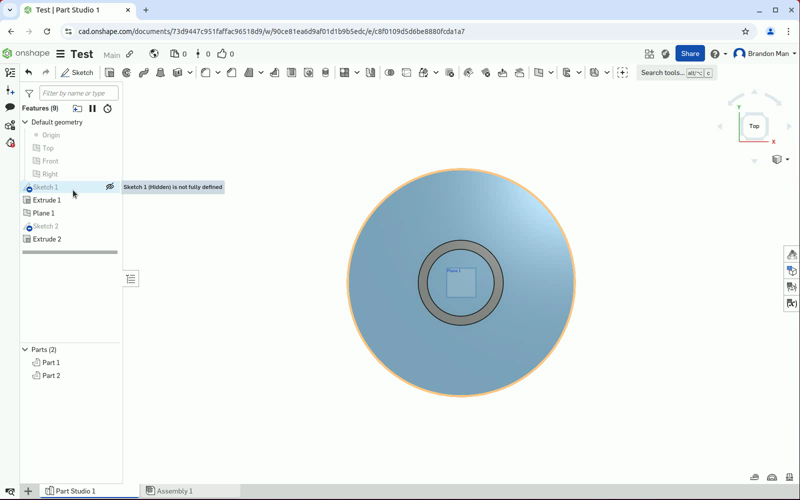
click(73, 189)
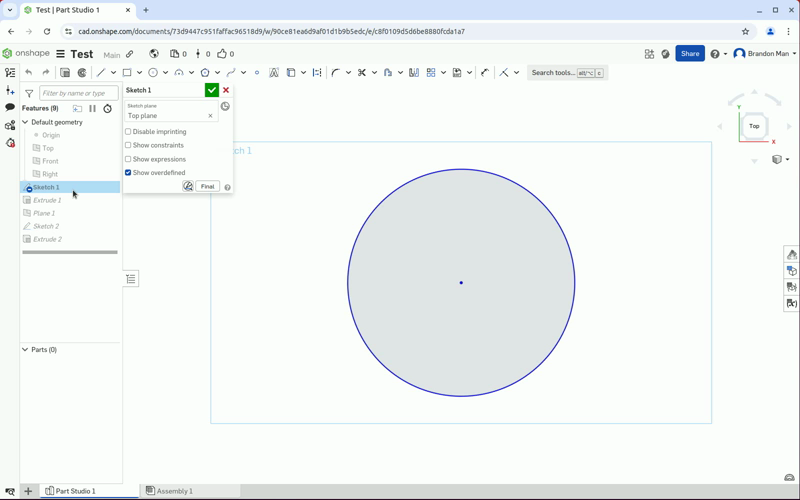
mouse_move(229, 92)
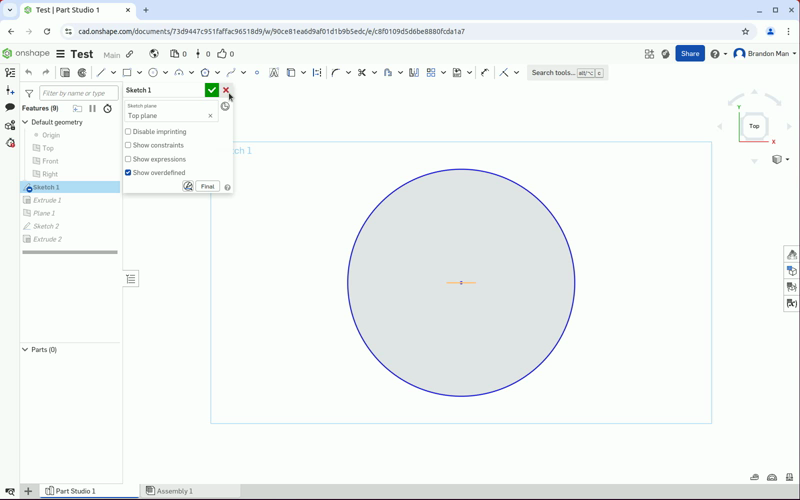
click(229, 92)
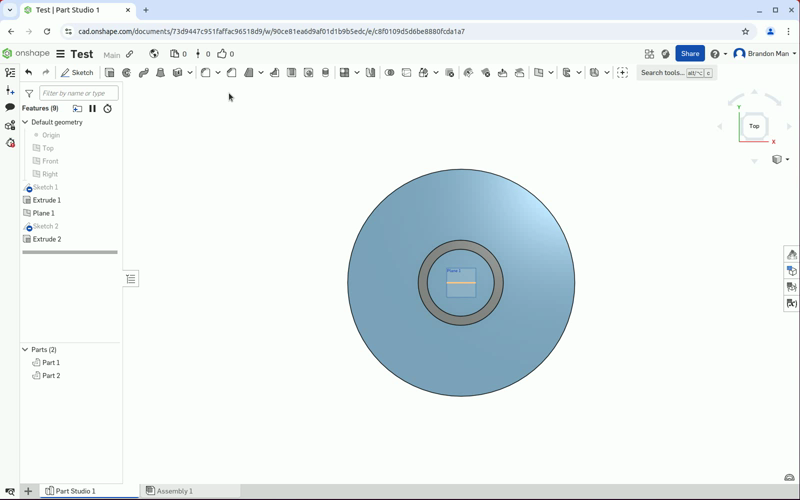
mouse_move(541, 75)
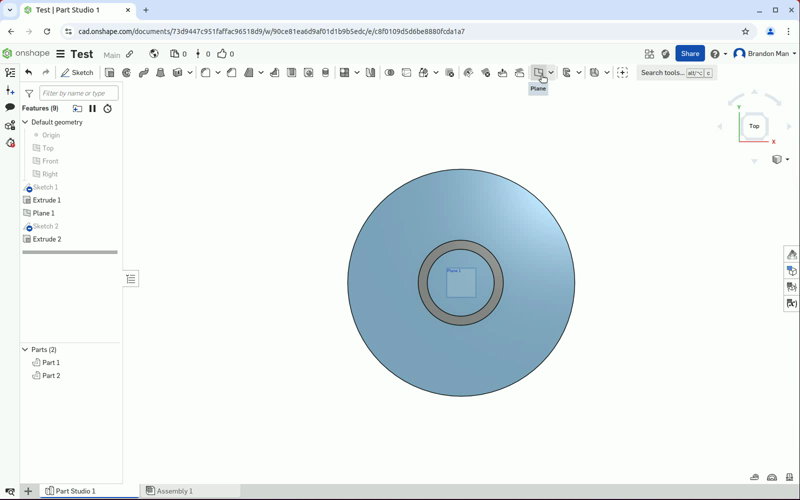
click(541, 75)
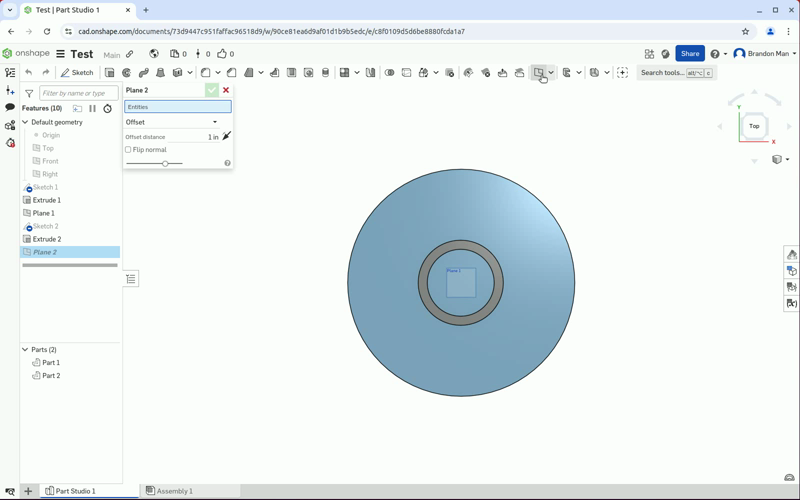
mouse_move(73, 150)
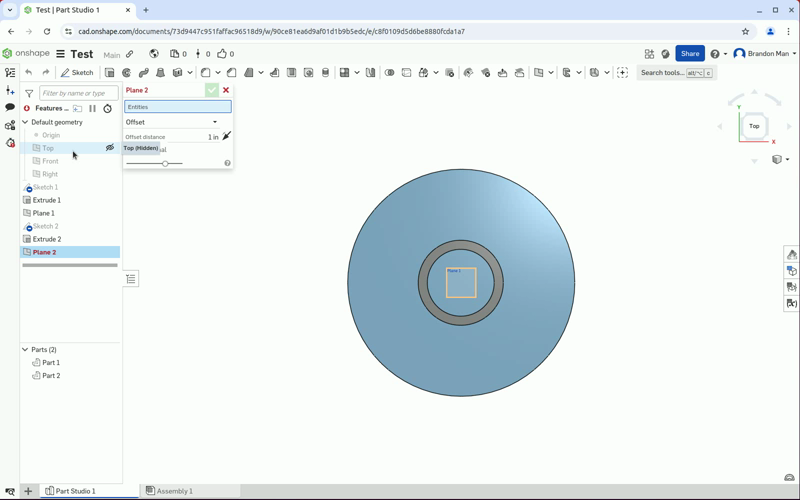
click(73, 150)
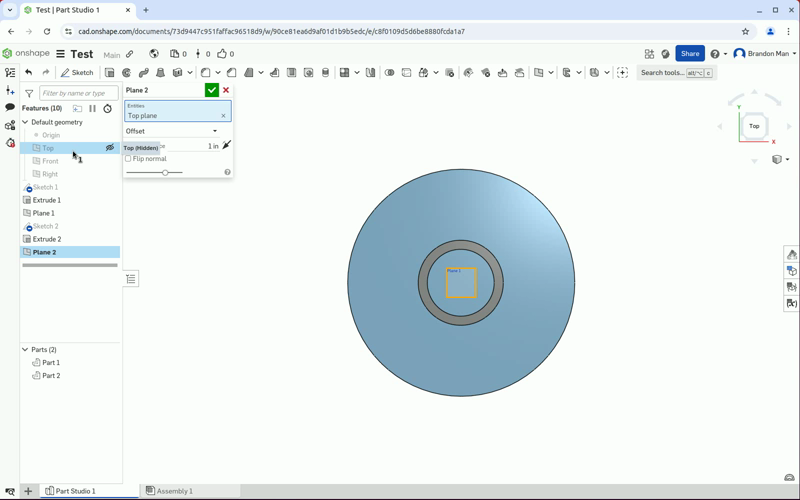
key(tab, 2)
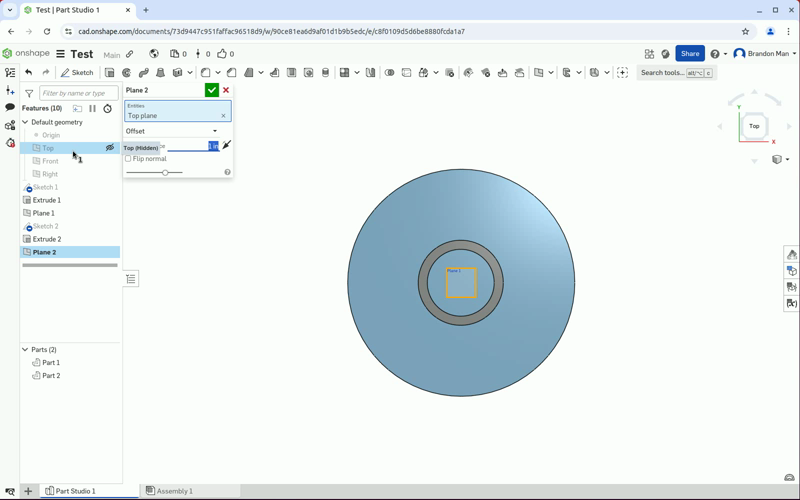
text(10.352)
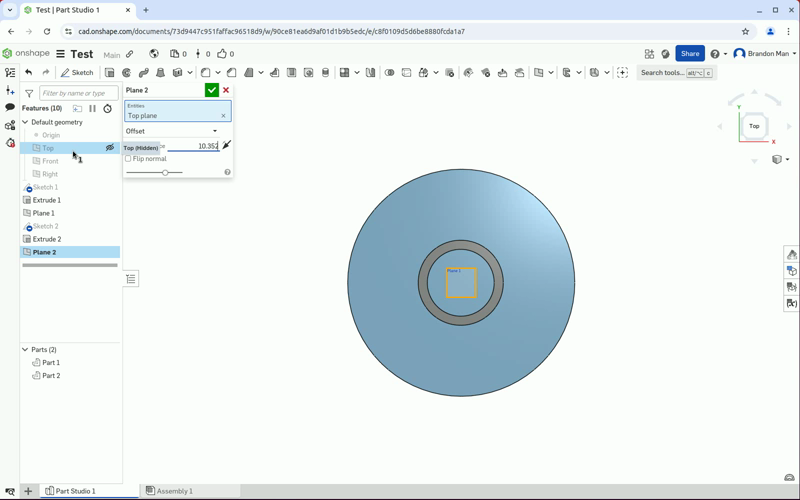
key(enter, 2)
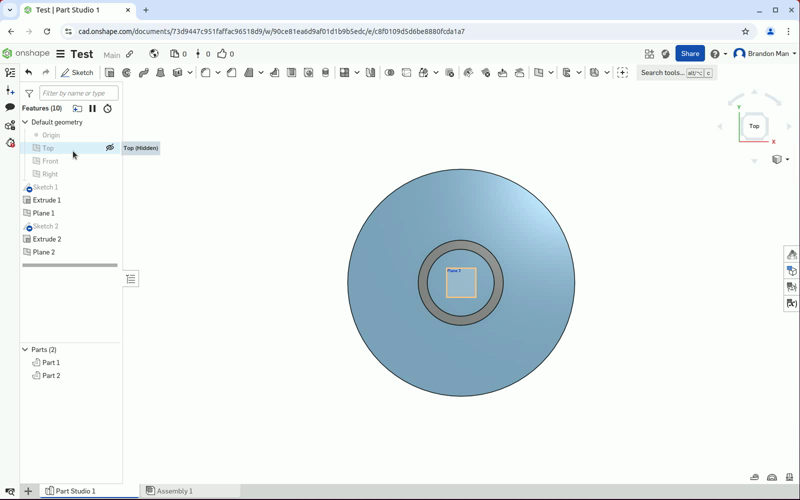
key(shift+s)
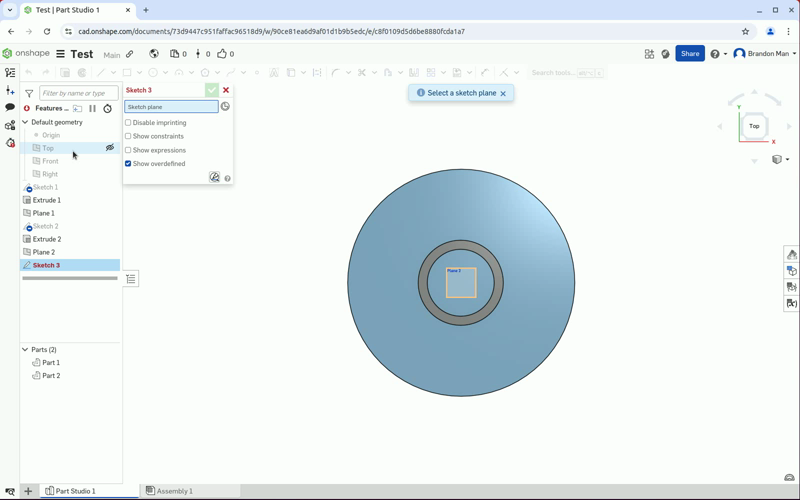
mouse_move(73, 254)
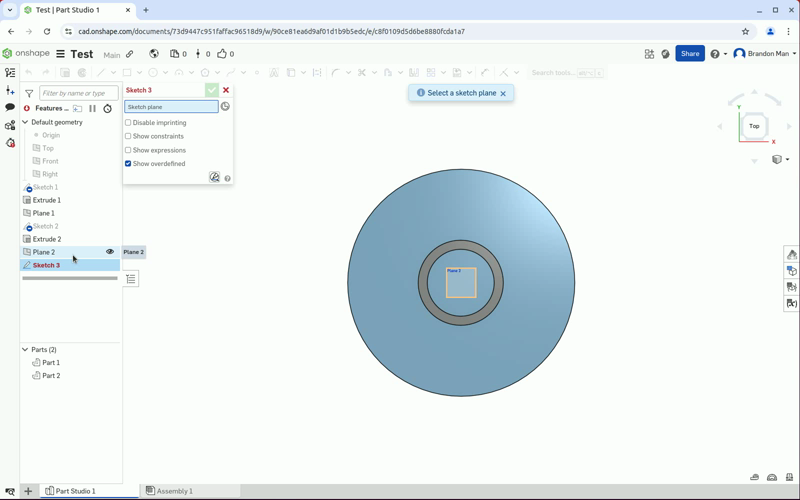
click(73, 254)
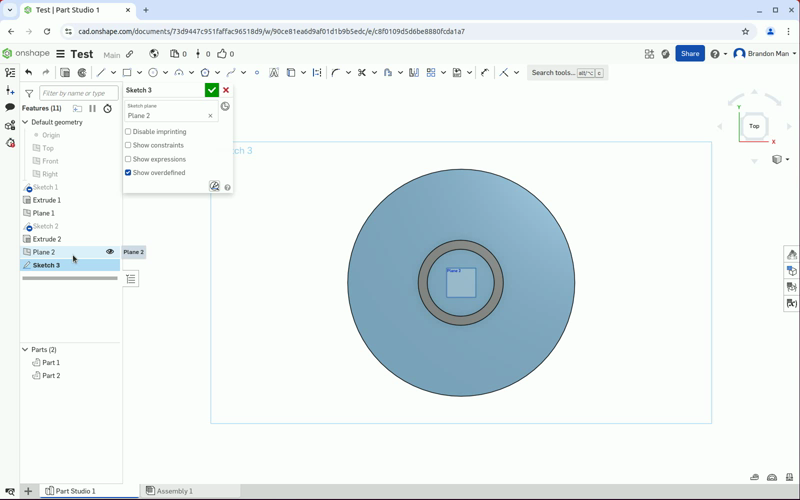
mouse_move(73, 352)
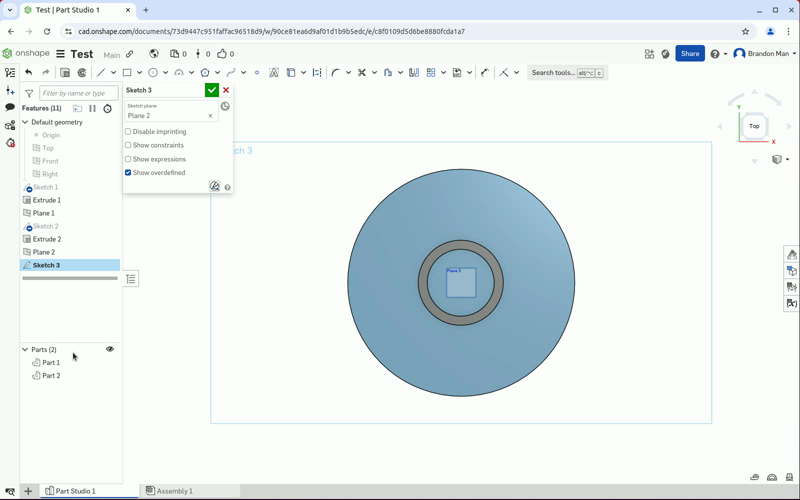
key(y)
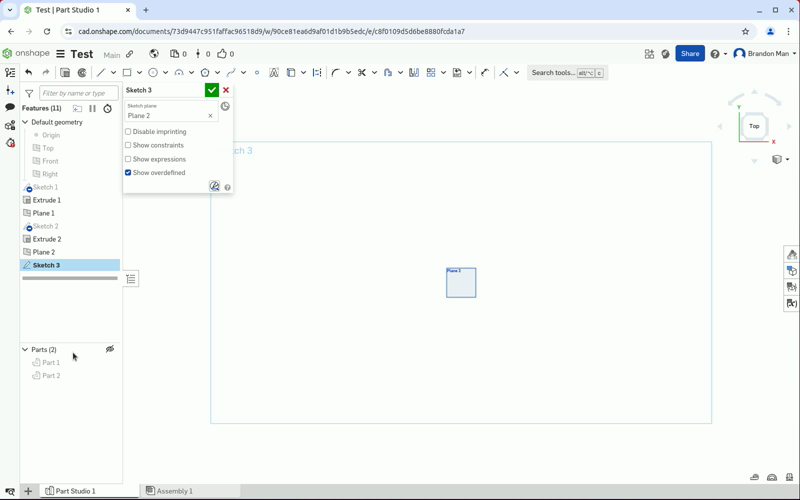
key(a)
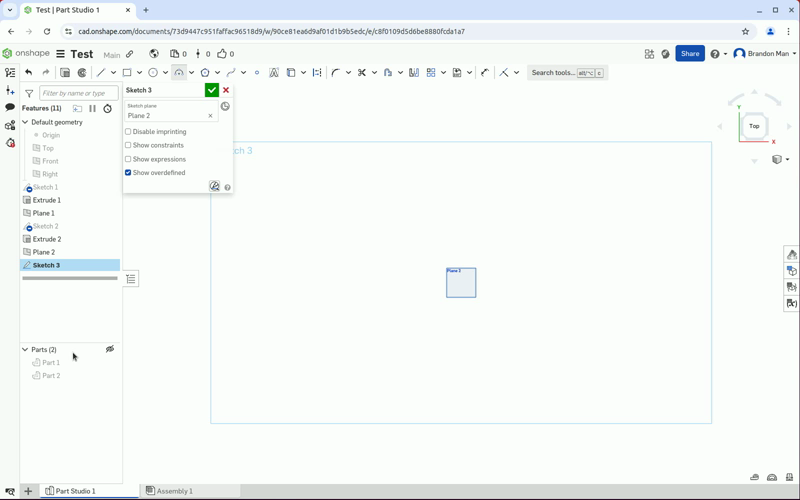
key_down(shift)
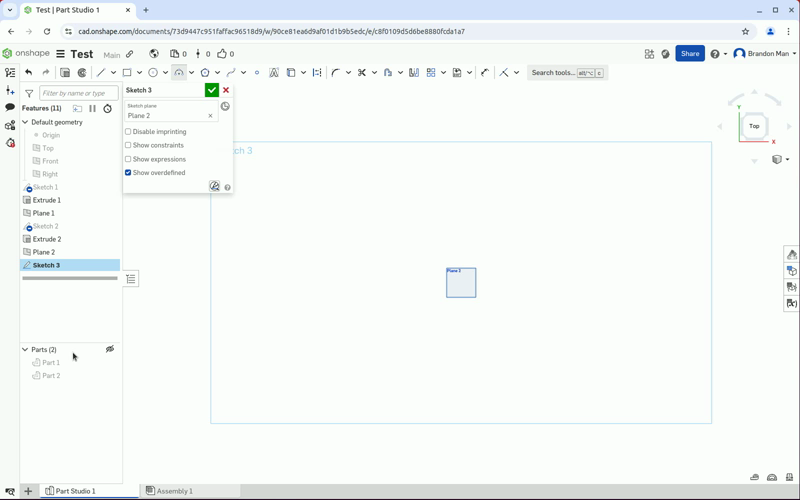
mouse_move(460, 325)
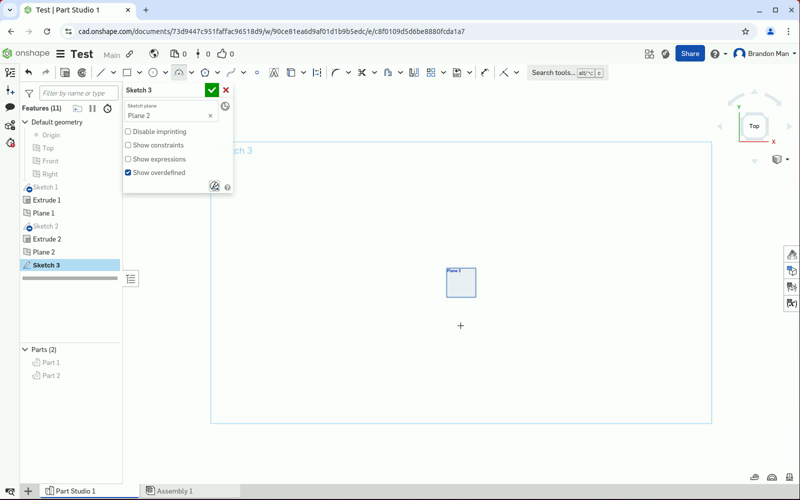
click(460, 325)
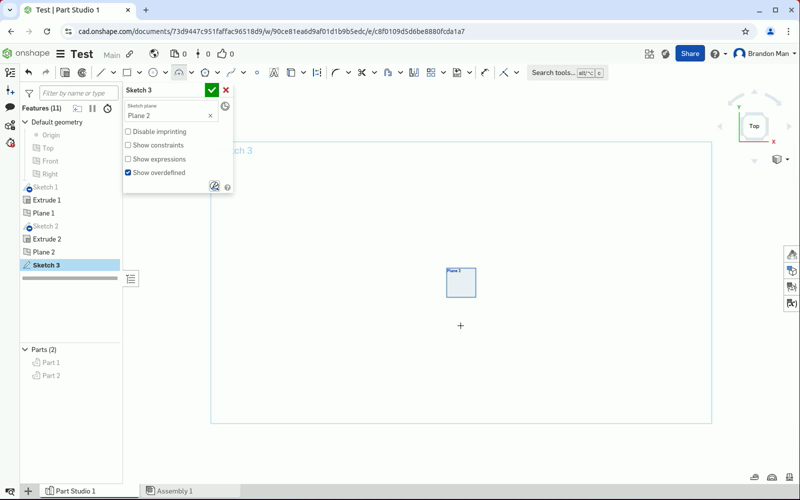
key_up(shift)
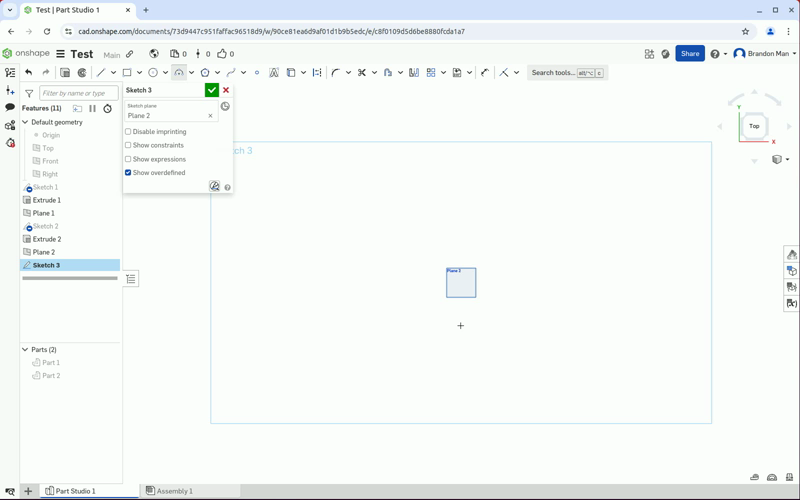
key_down(shift)
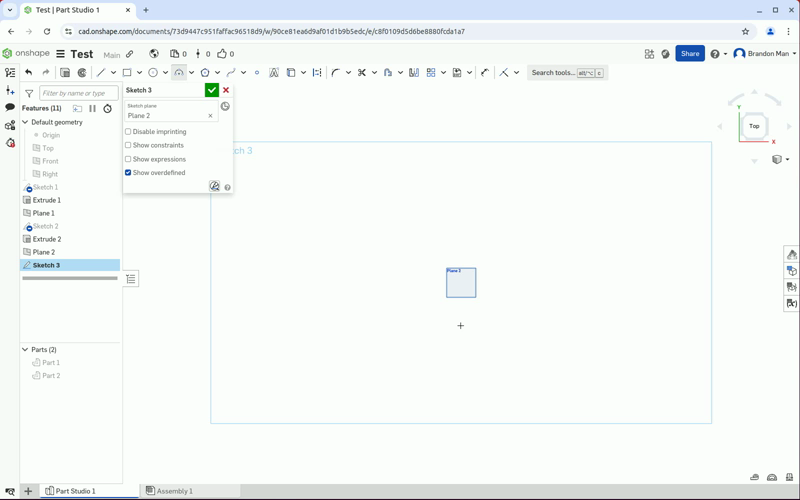
mouse_move(460, 241)
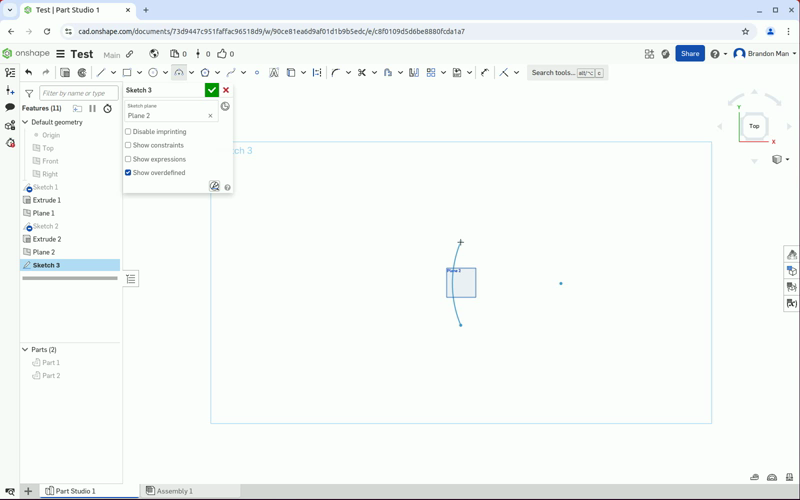
click(460, 241)
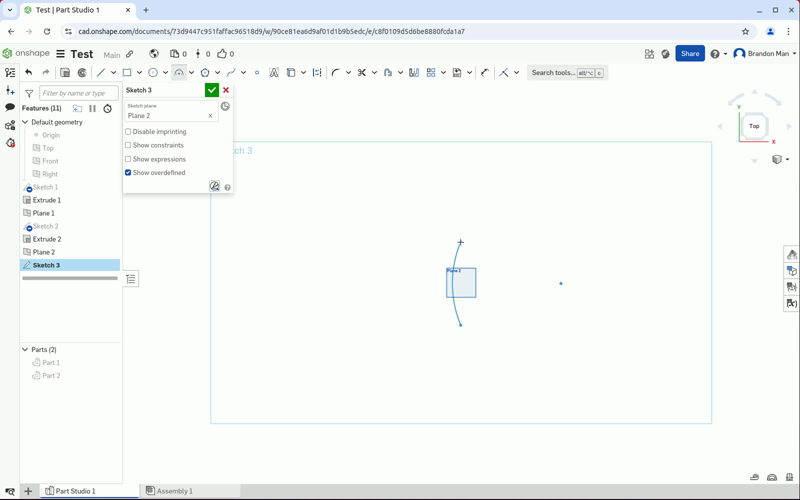
mouse_move(502, 283)
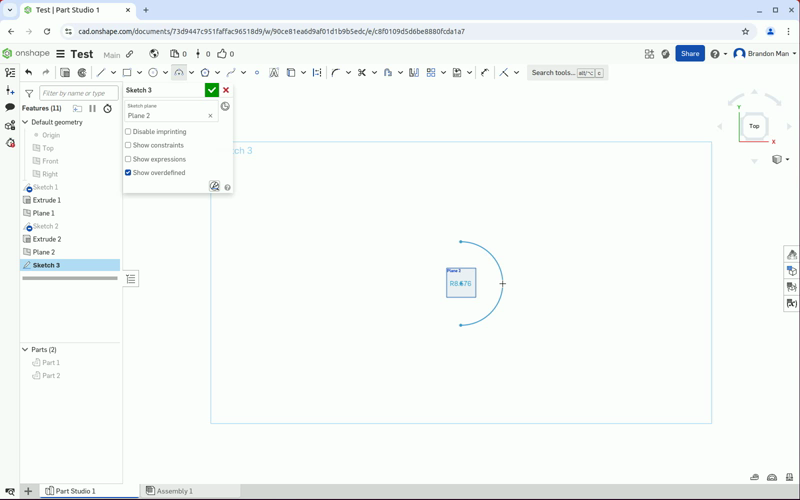
click(502, 283)
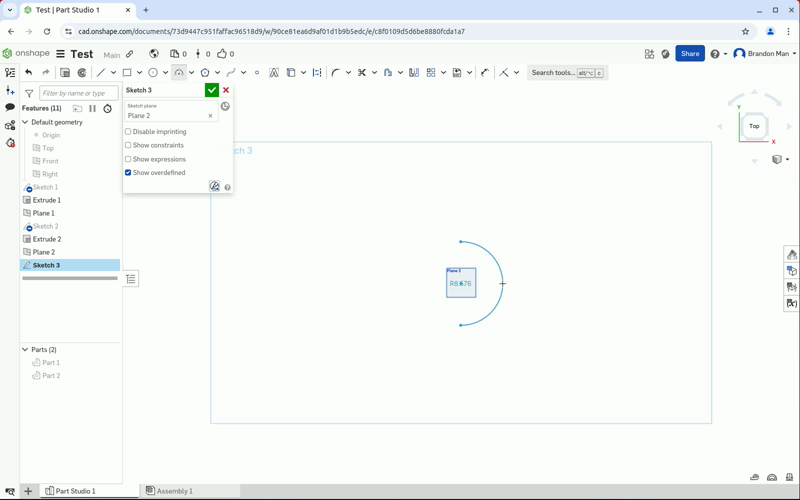
key_up(shift)
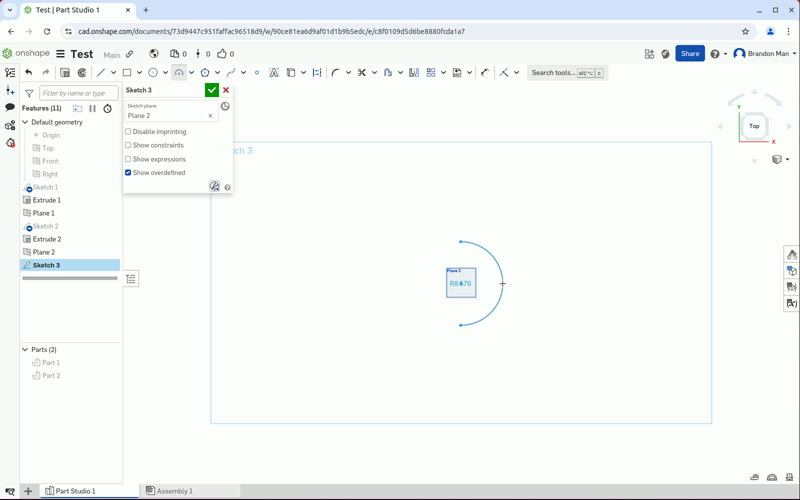
key(esc)
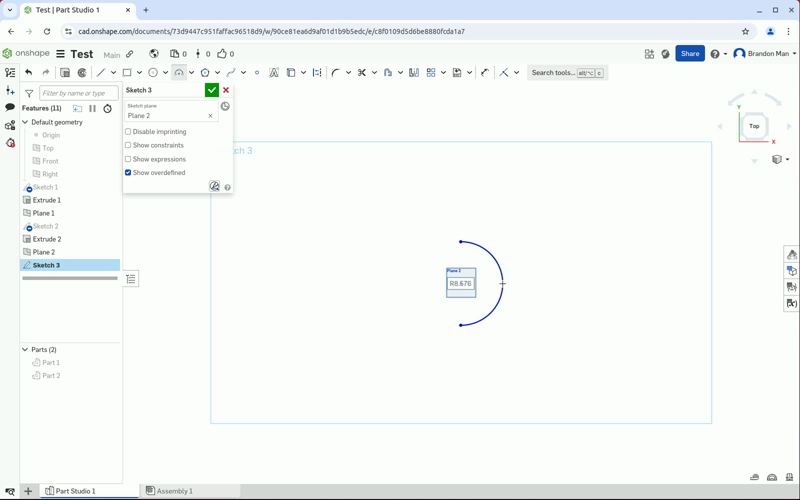
key(l)
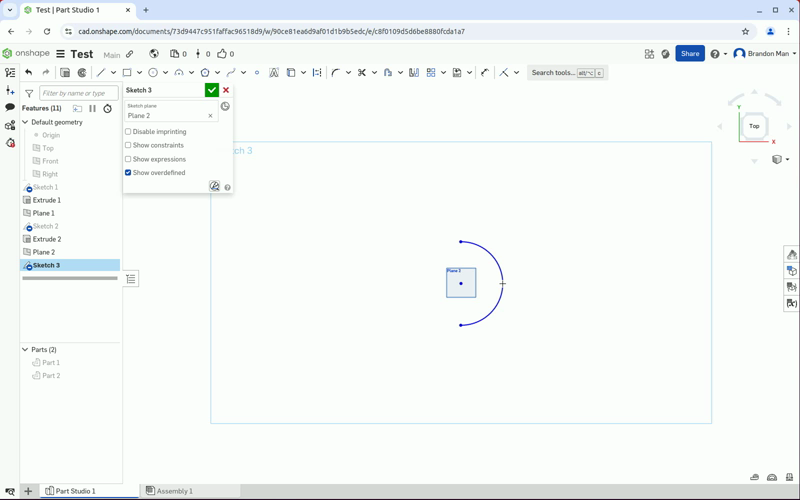
mouse_move(460, 241)
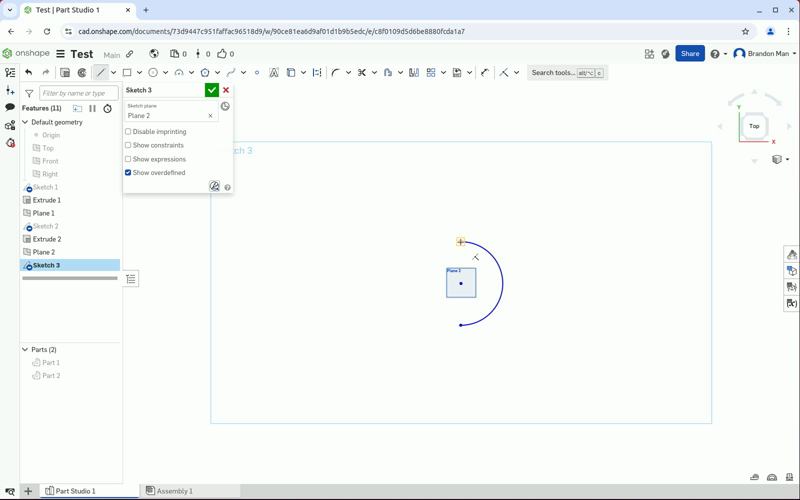
click(460, 241)
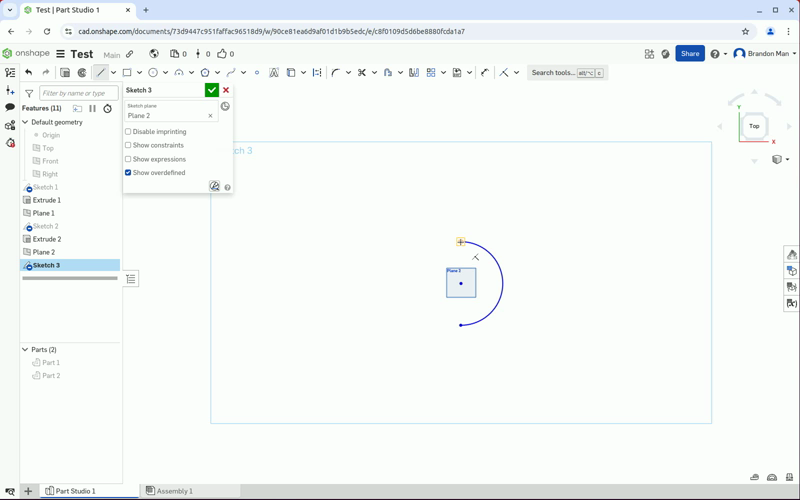
key_down(shift)
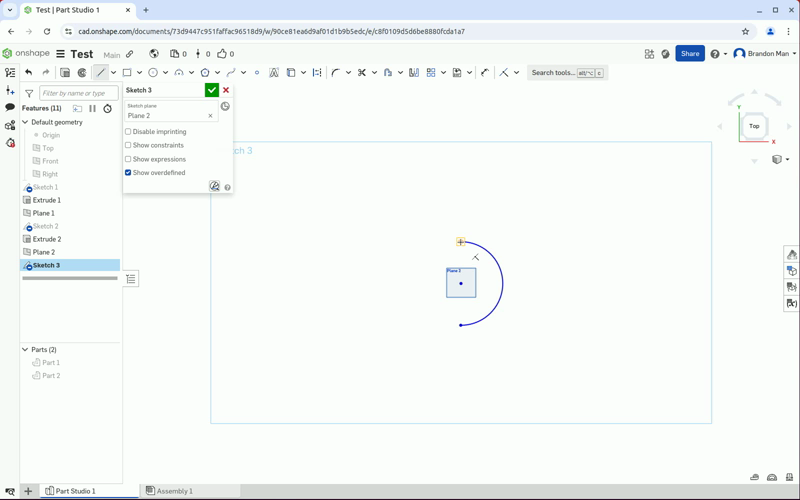
mouse_move(490, 241)
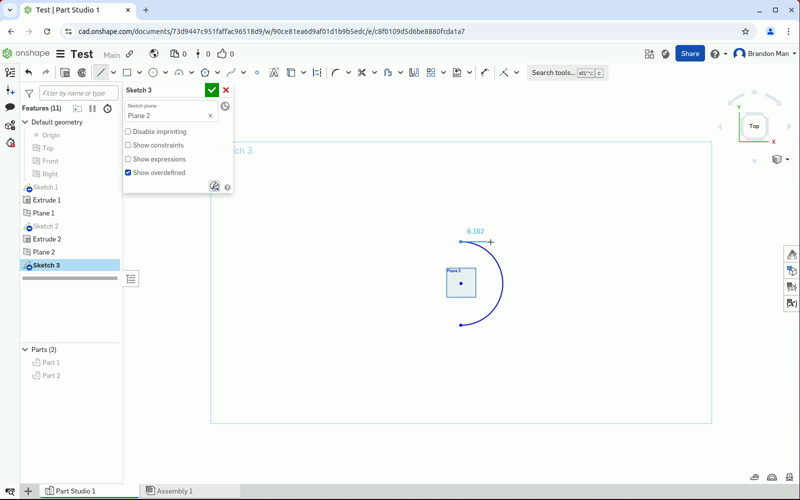
mouse_move(460, 249)
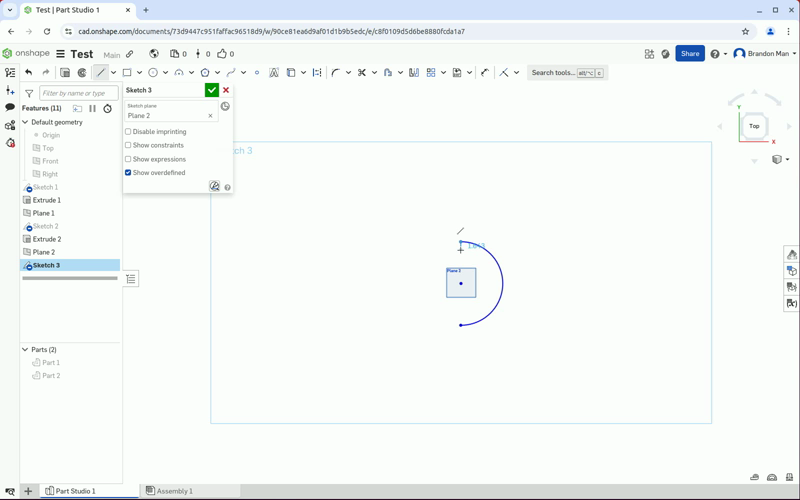
click(460, 249)
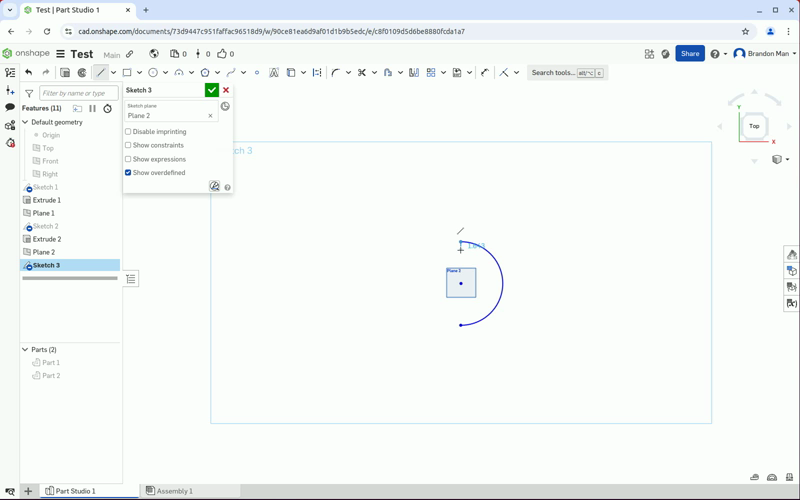
key_up(shift)
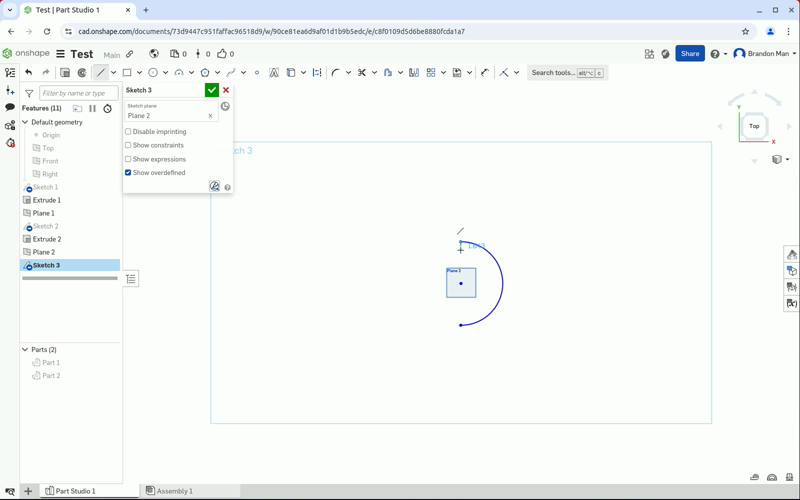
key(esc)
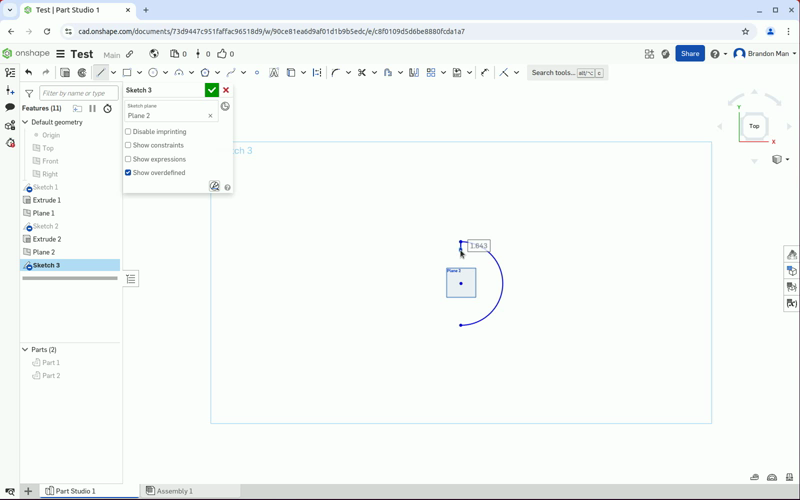
key(a)
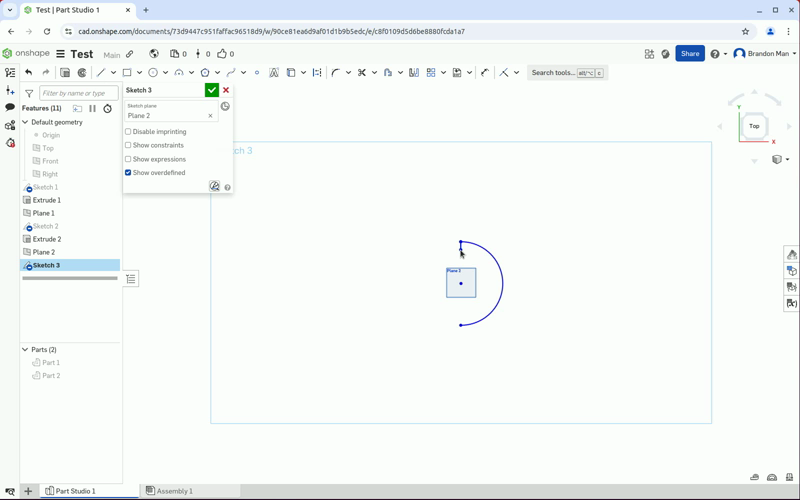
mouse_move(460, 249)
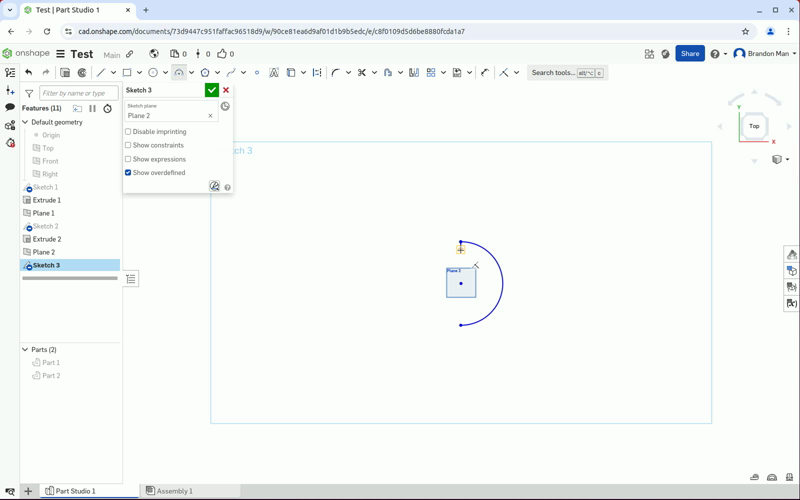
click(460, 249)
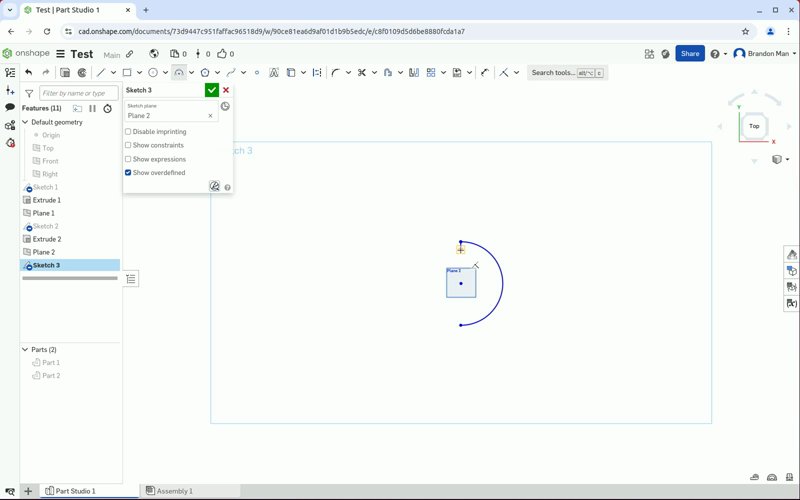
key_down(shift)
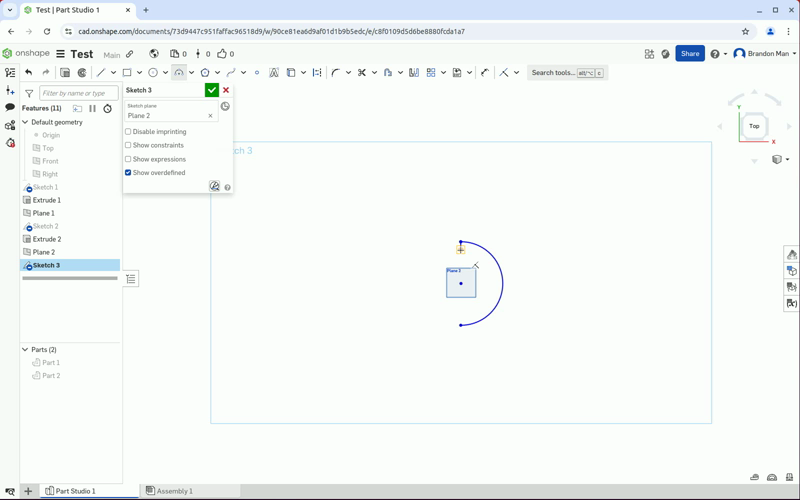
mouse_move(460, 316)
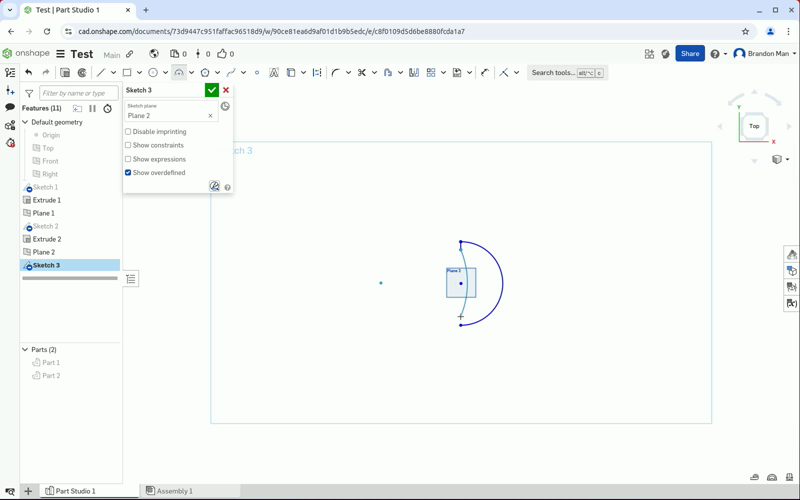
click(460, 316)
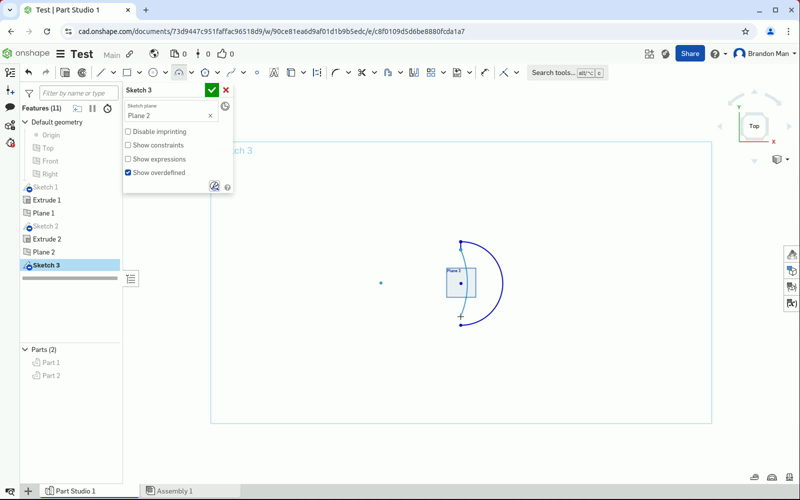
mouse_move(494, 282)
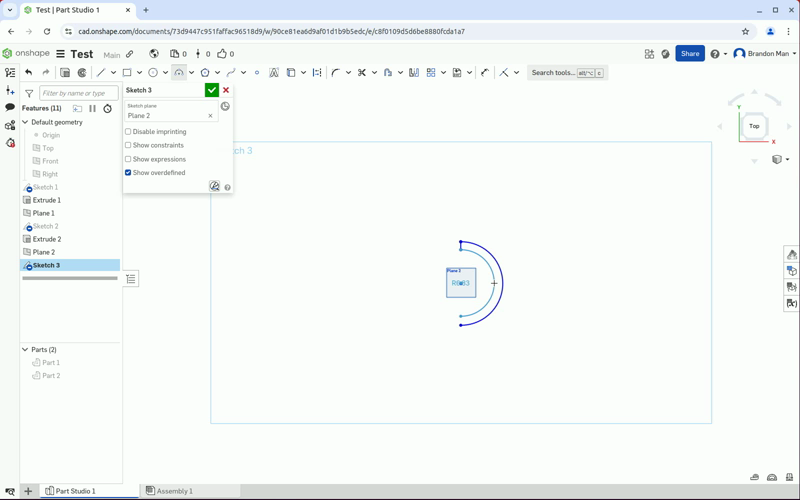
click(494, 282)
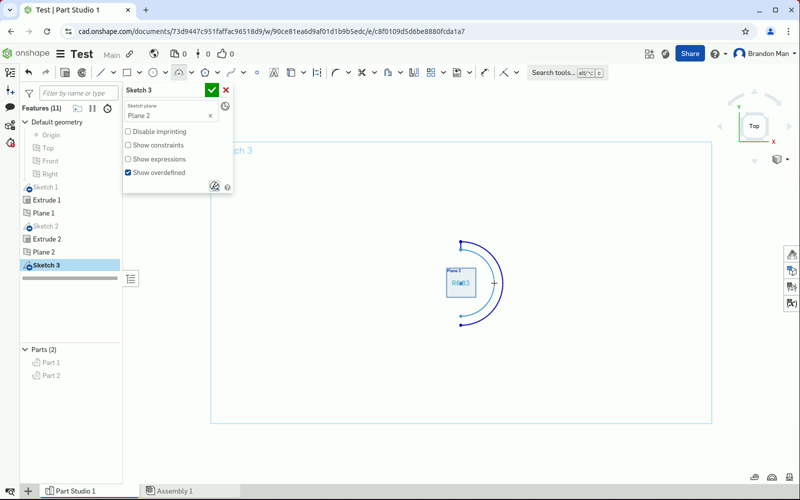
key_up(shift)
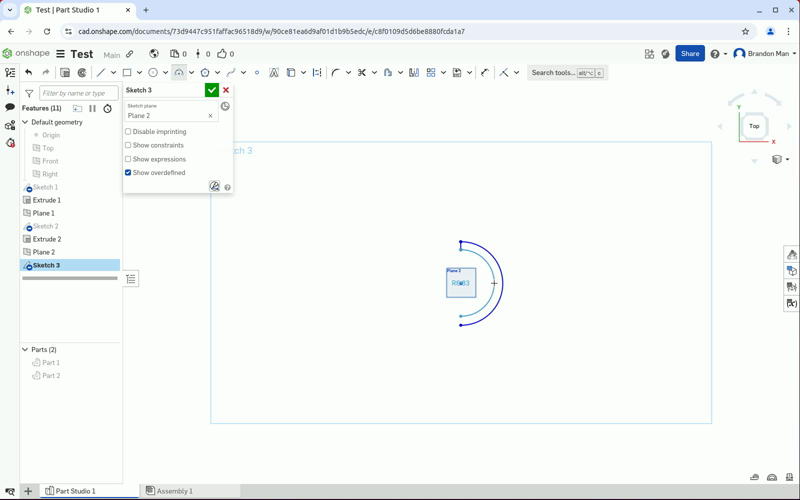
key(esc)
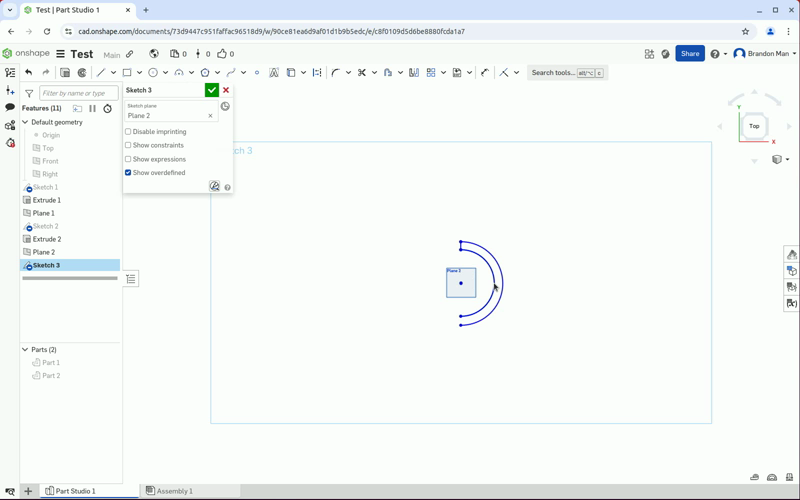
key(l)
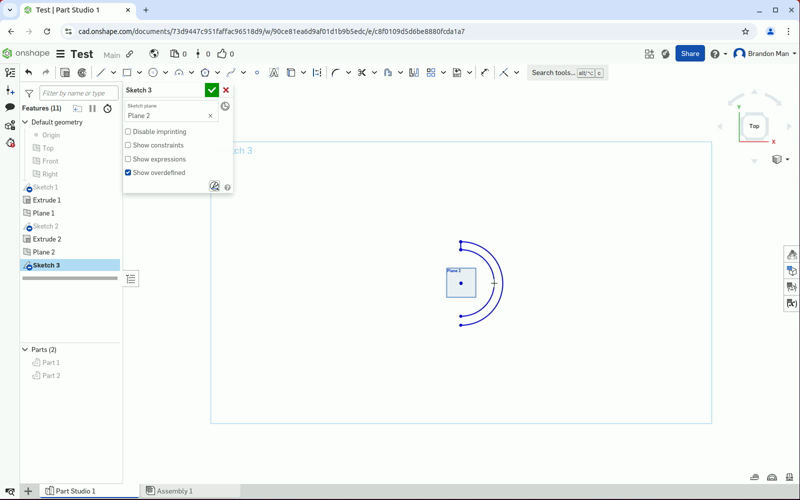
mouse_move(460, 316)
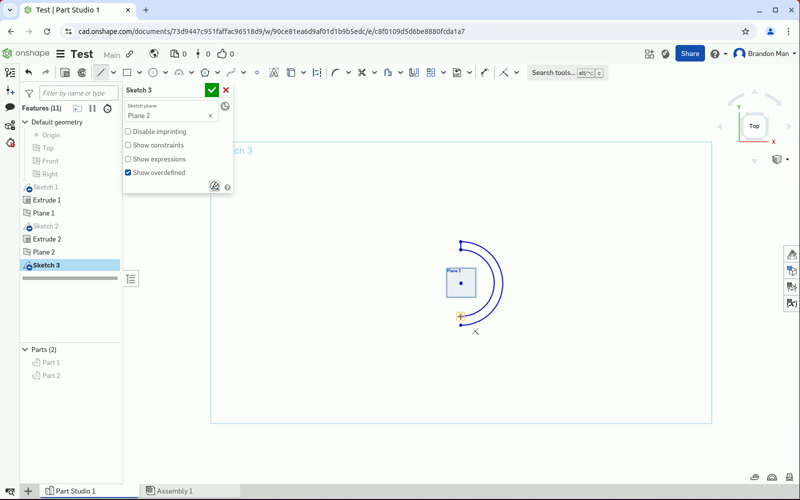
click(460, 316)
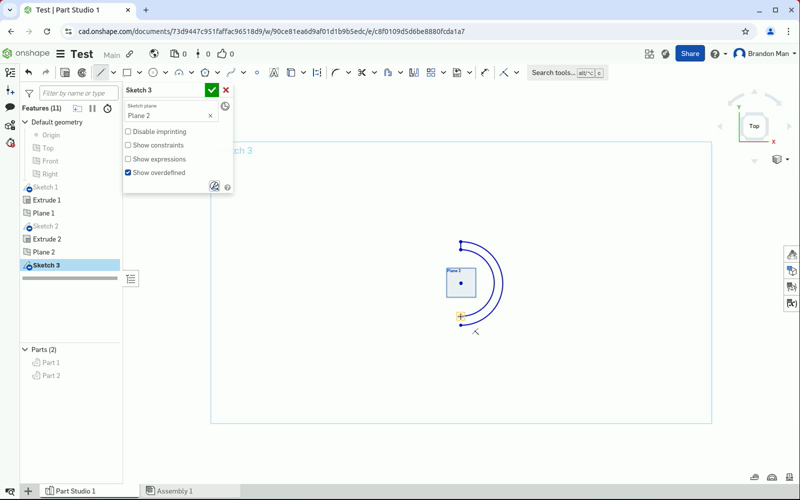
mouse_move(490, 316)
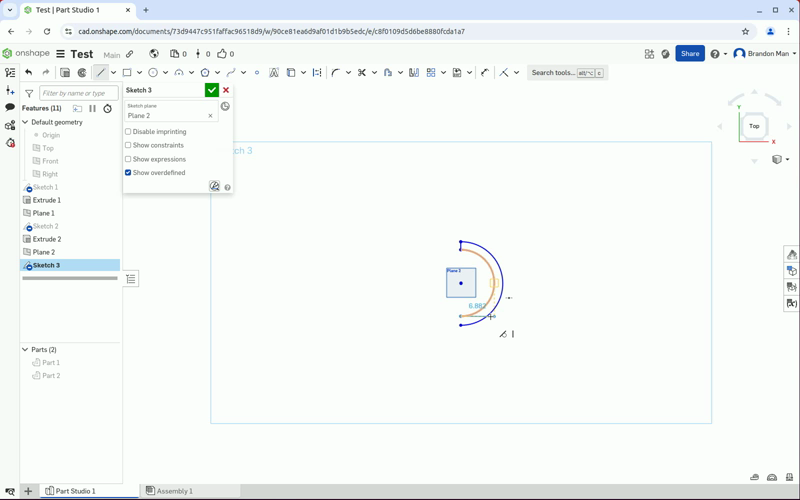
key_down(shift)
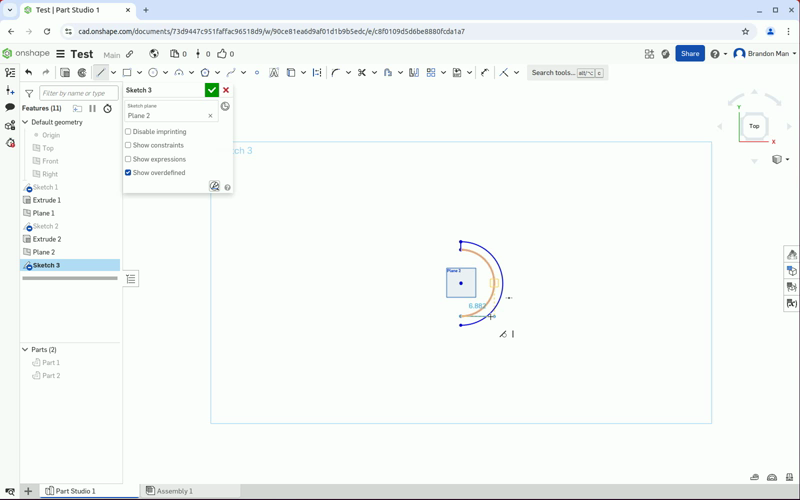
mouse_move(460, 325)
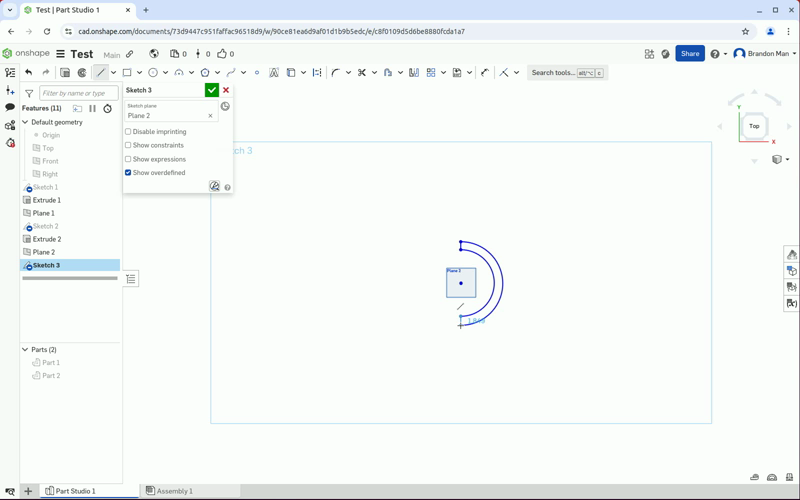
key_up(shift)
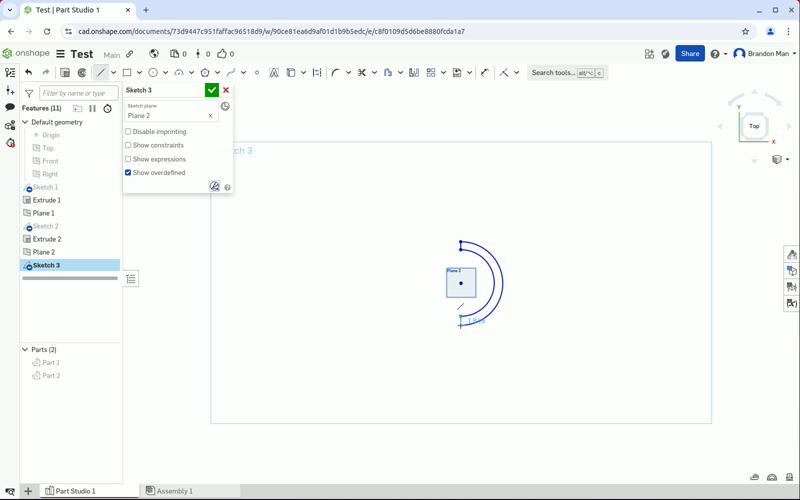
click(460, 325)
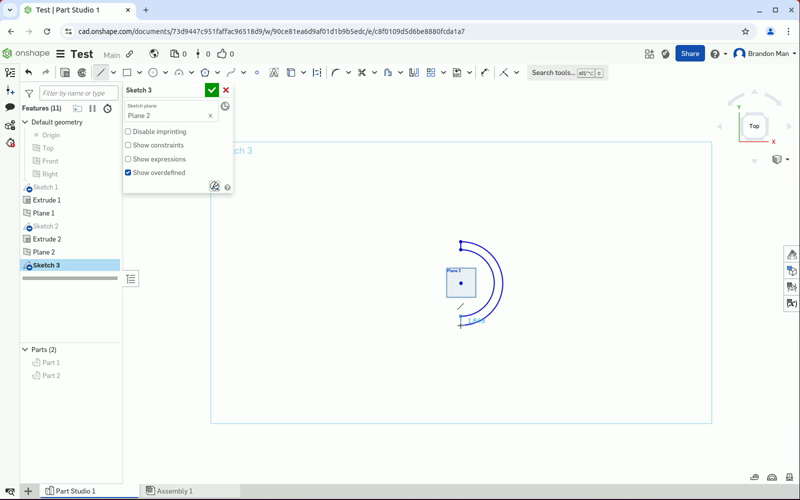
key(esc)
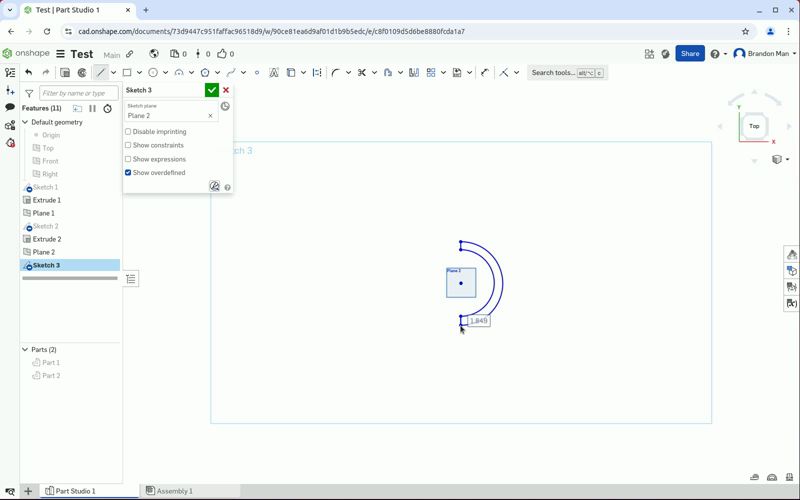
mouse_move(470, 283)
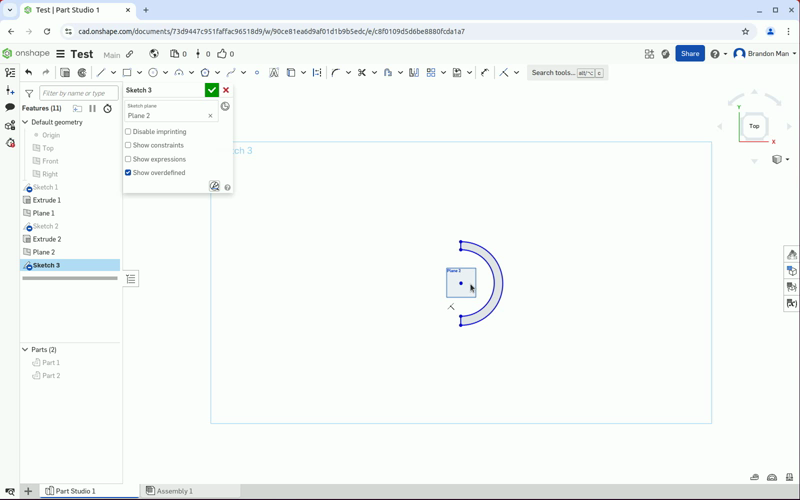
scroll(6)
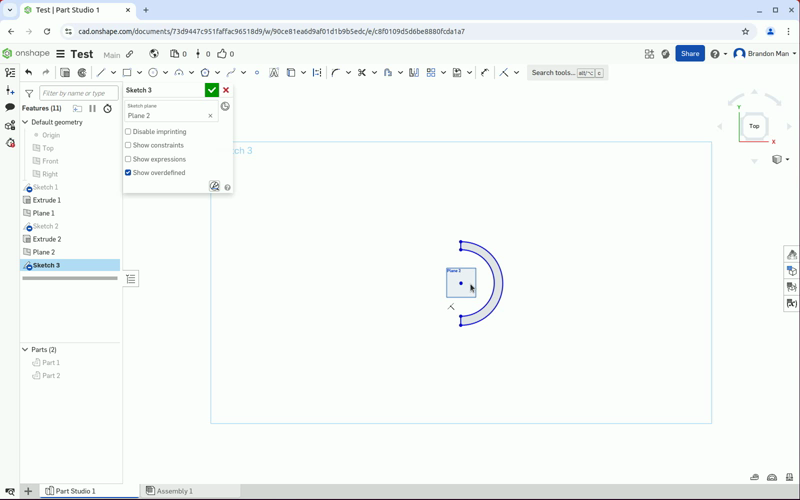
scroll(6)
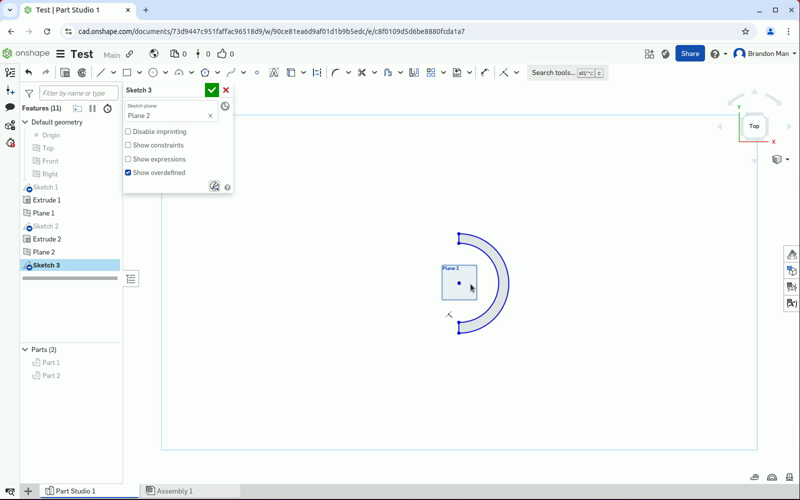
scroll(6)
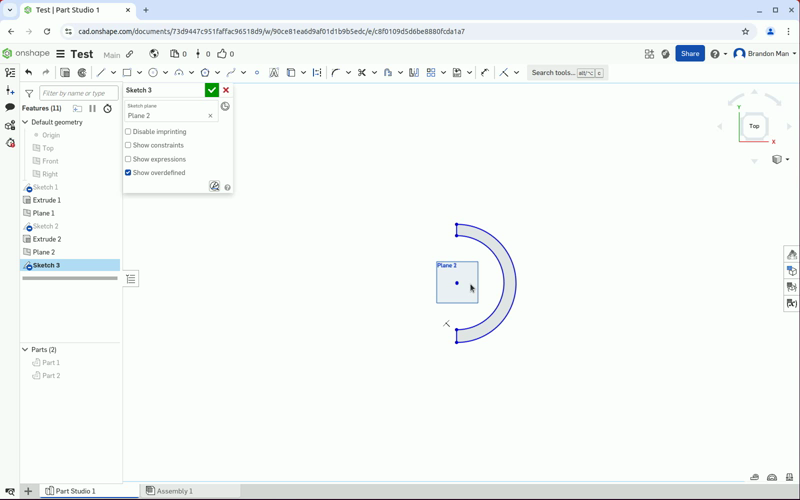
scroll(6)
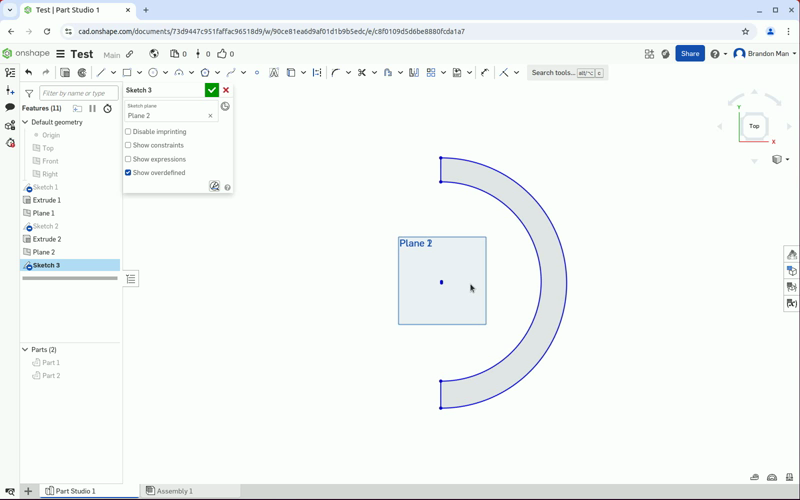
scroll(6)
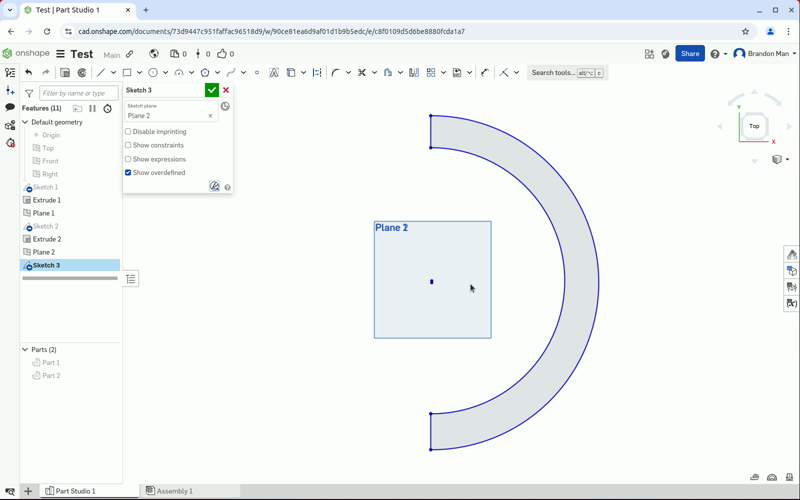
scroll(6)
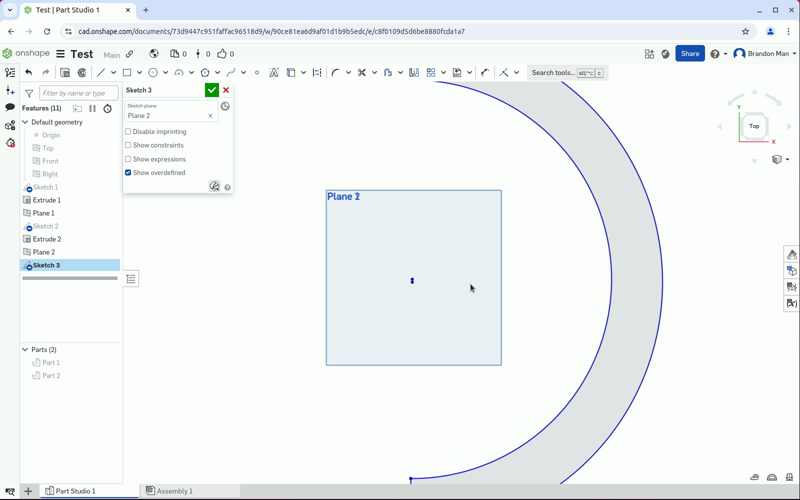
scroll(6)
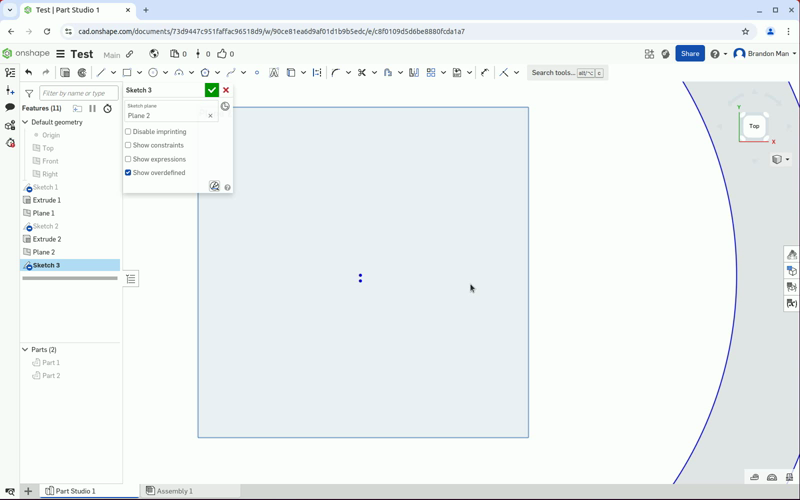
click(470, 283)
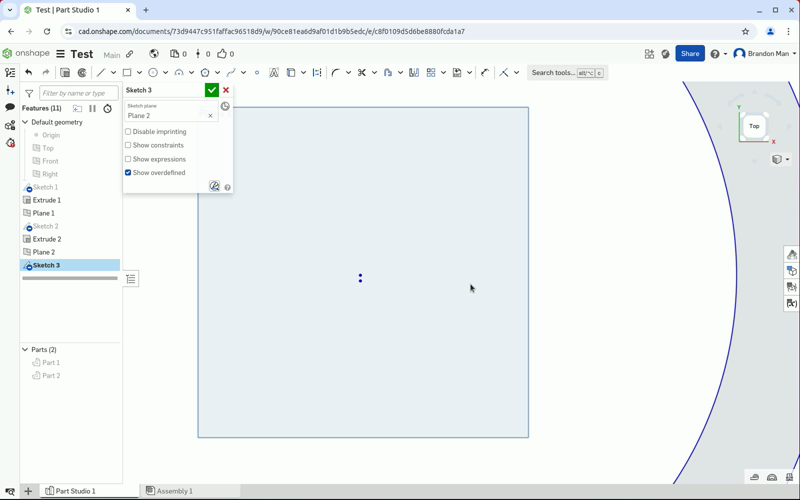
scroll(-6)
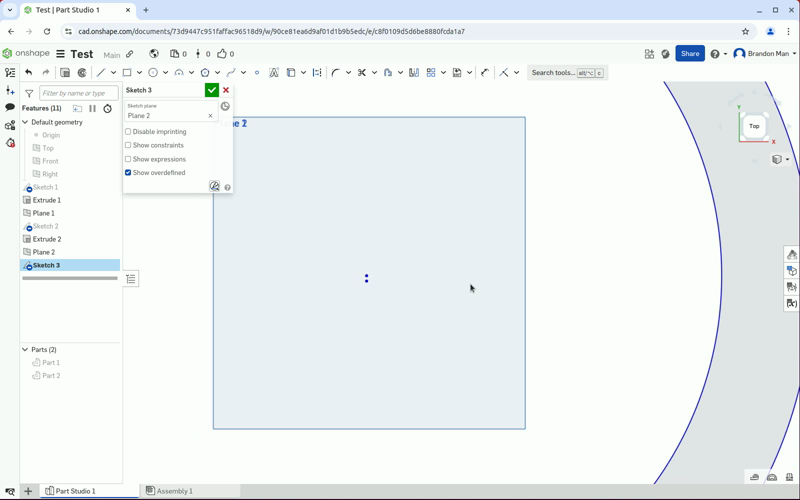
scroll(-6)
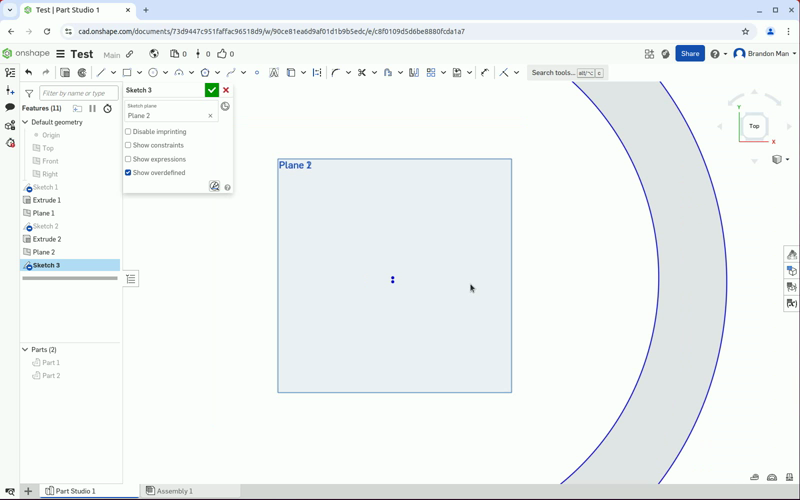
scroll(-6)
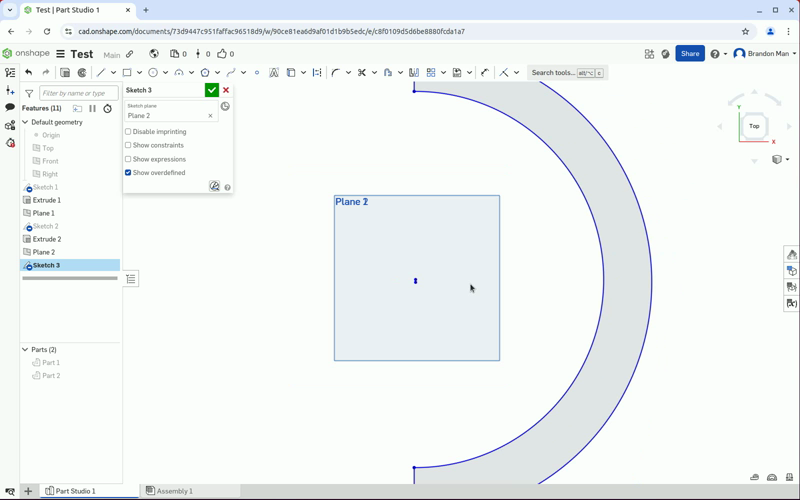
scroll(-6)
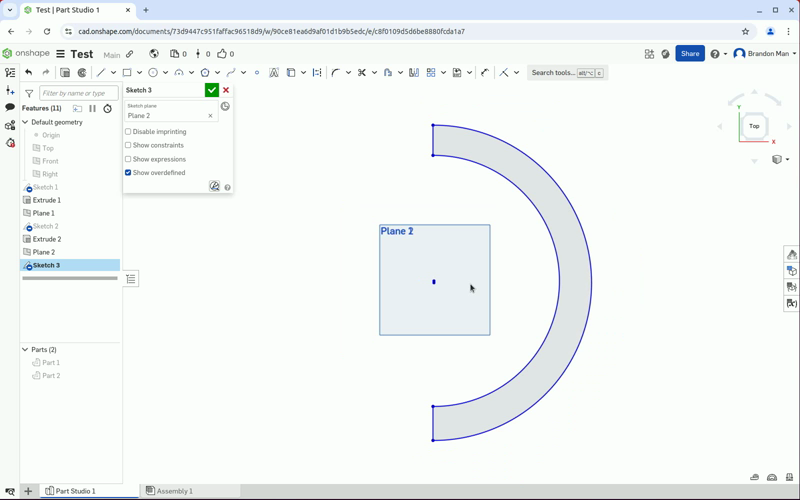
scroll(-6)
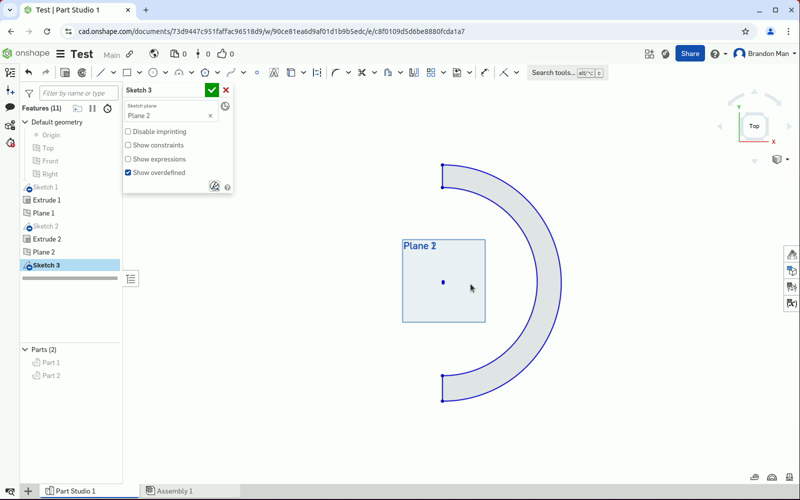
scroll(-6)
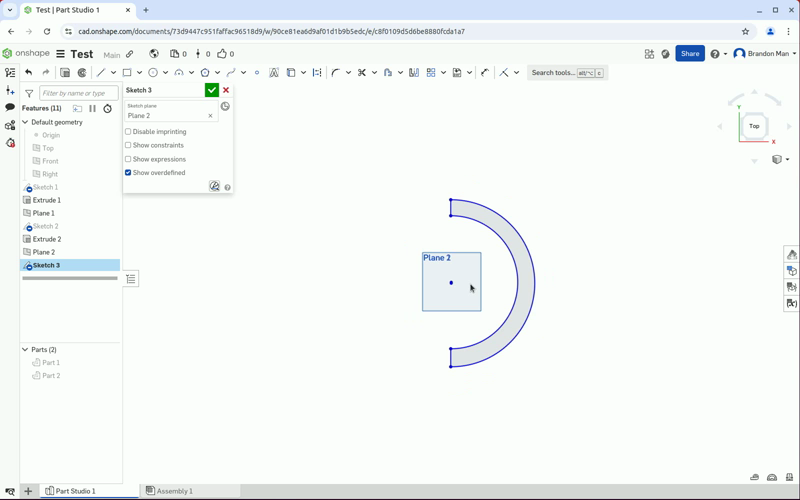
scroll(-6)
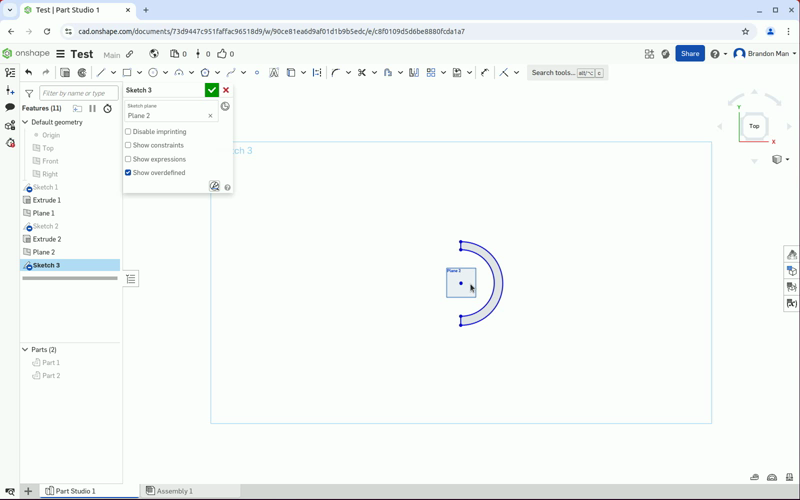
mouse_move(73, 352)
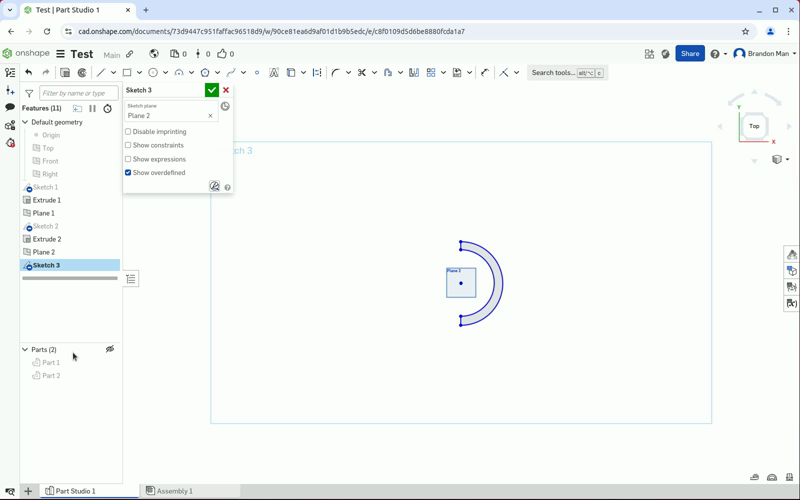
key(shift+y)
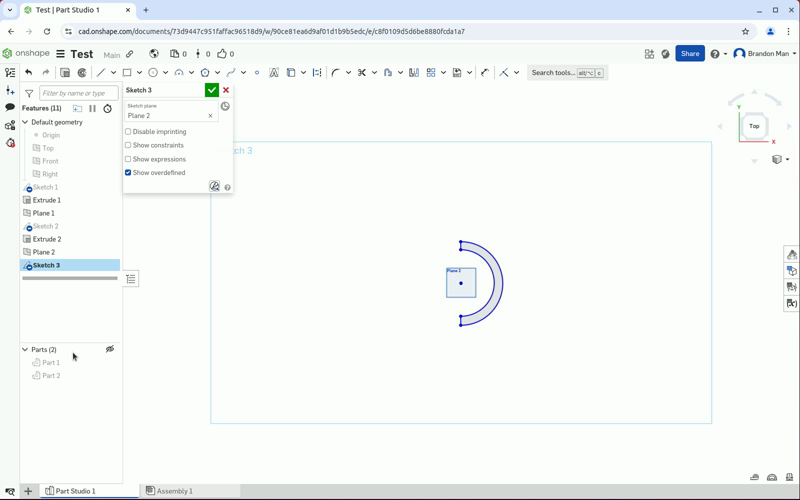
key(shift+e)
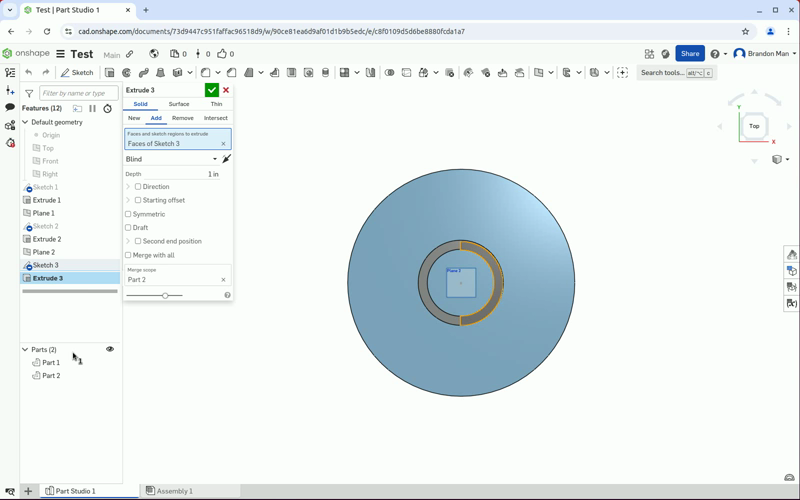
mouse_move(143, 106)
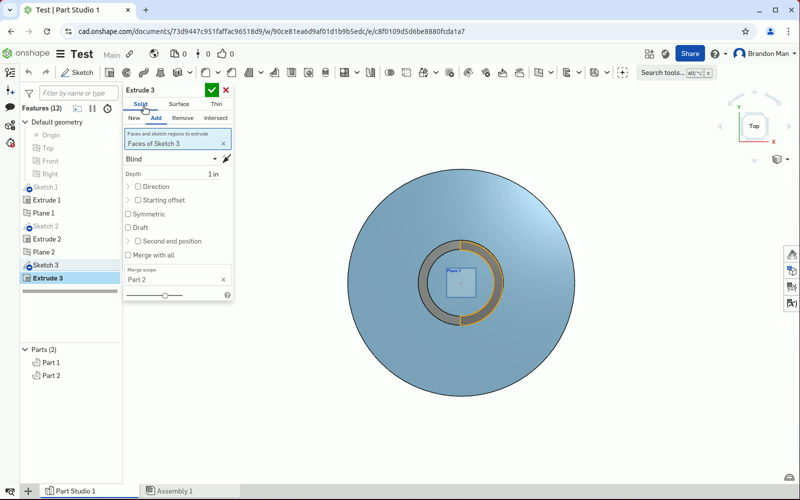
click(143, 106)
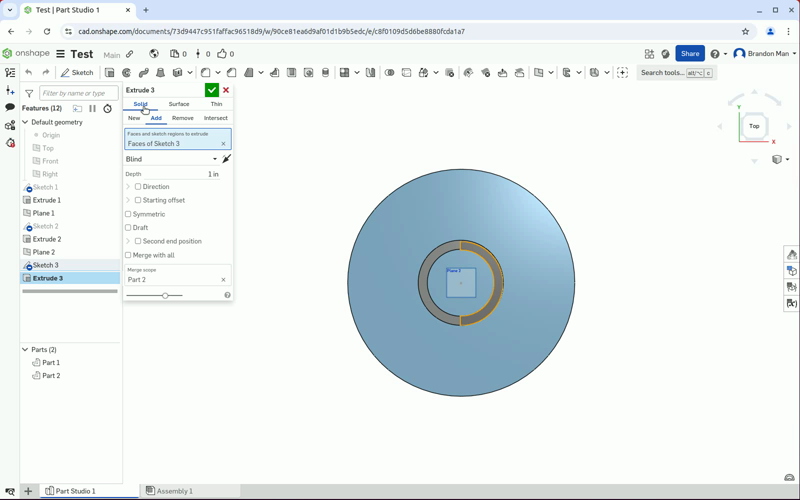
mouse_move(137, 120)
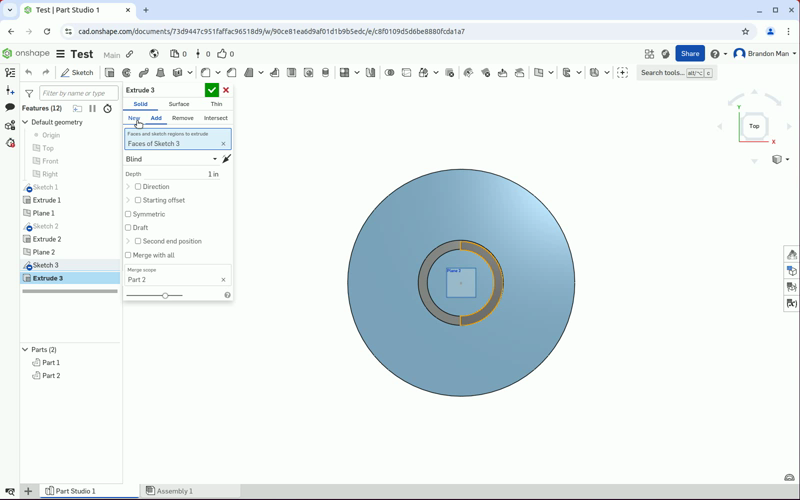
click(137, 120)
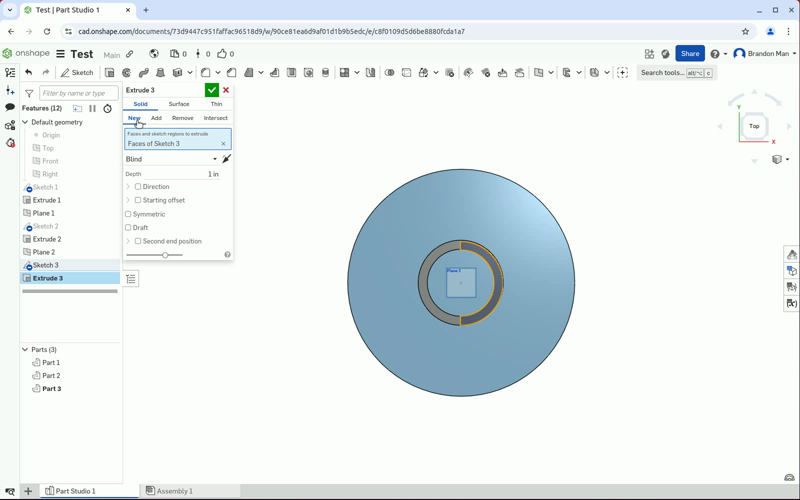
key(tab, 4)
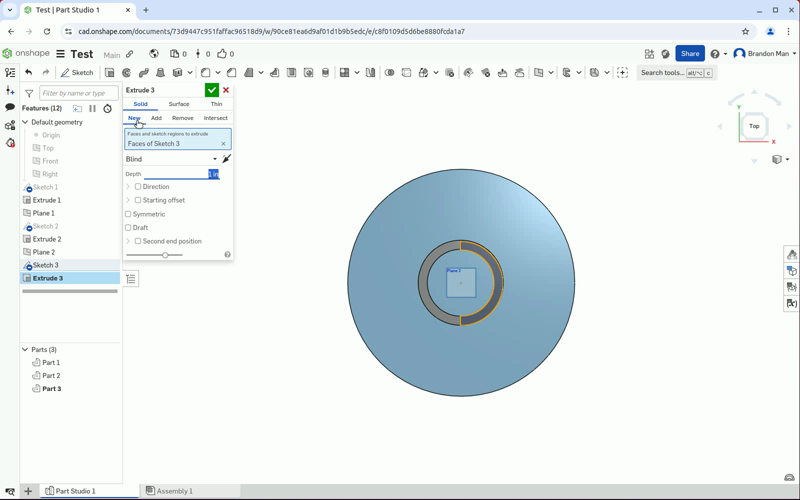
text(10.351)
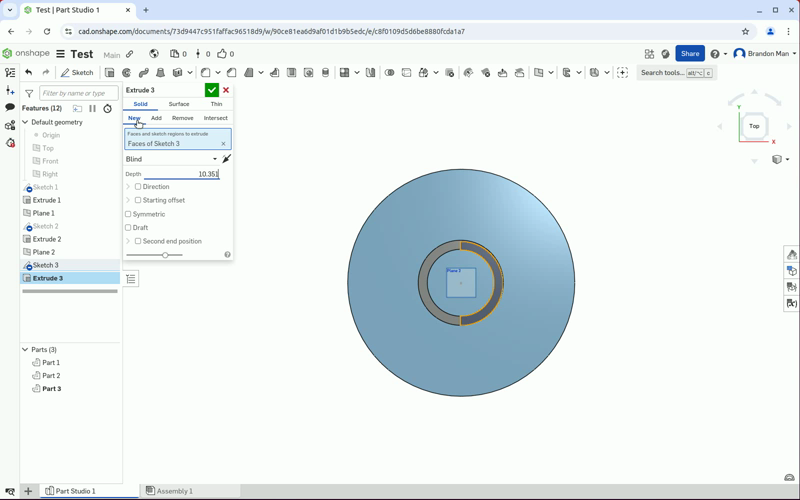
key(enter)
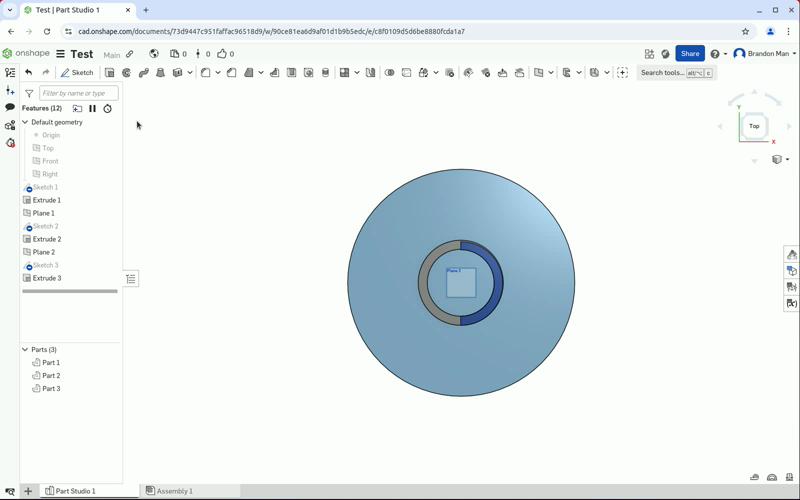
key(shift+h)
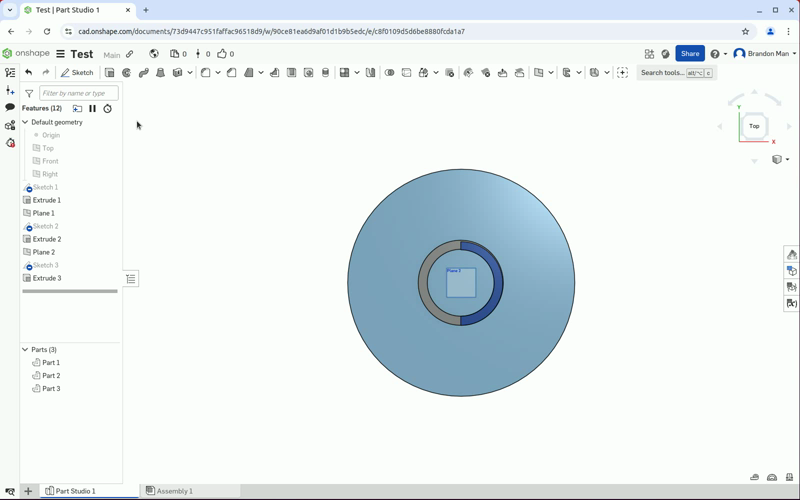
key(shift+h)
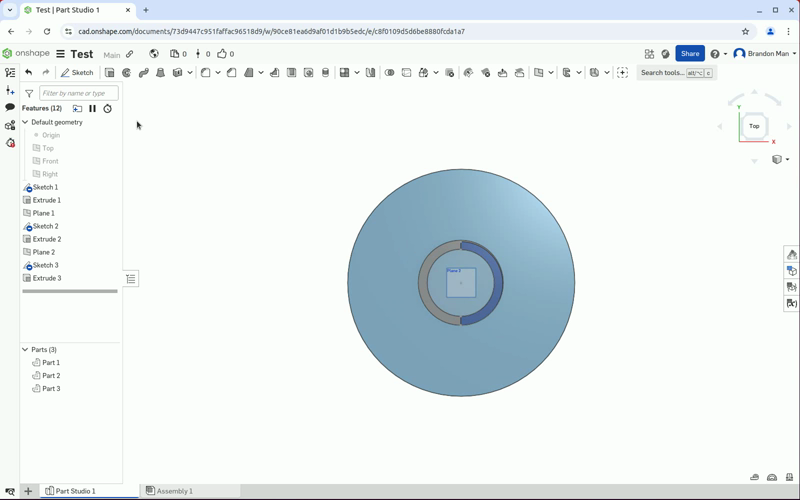
key(shift+7)
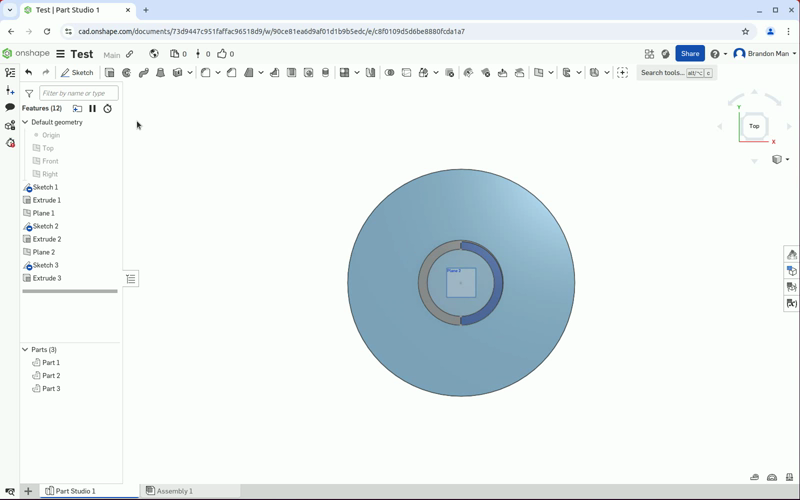
key(up, 3)
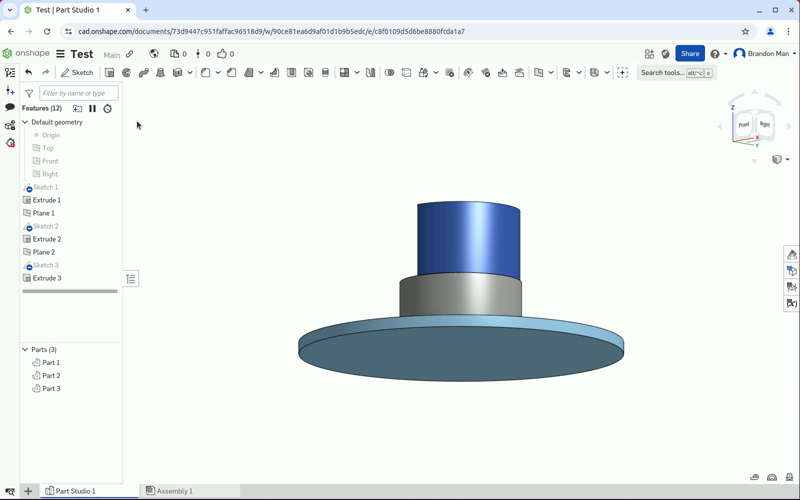
key(left, 3)
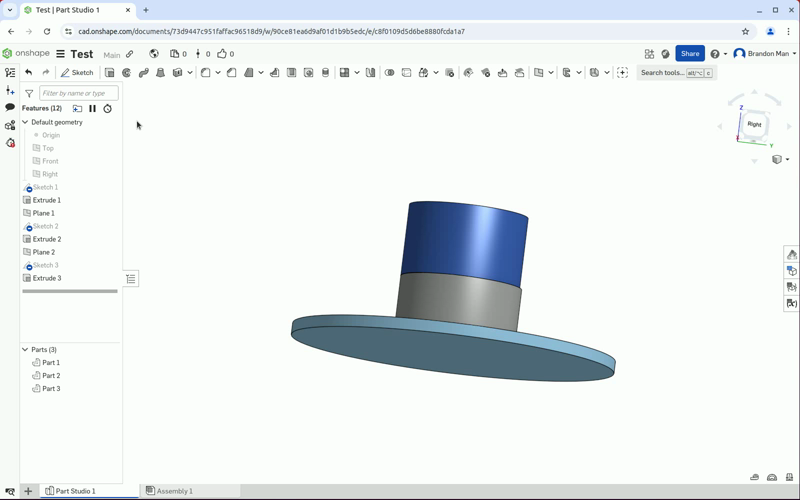
key(right, 3)
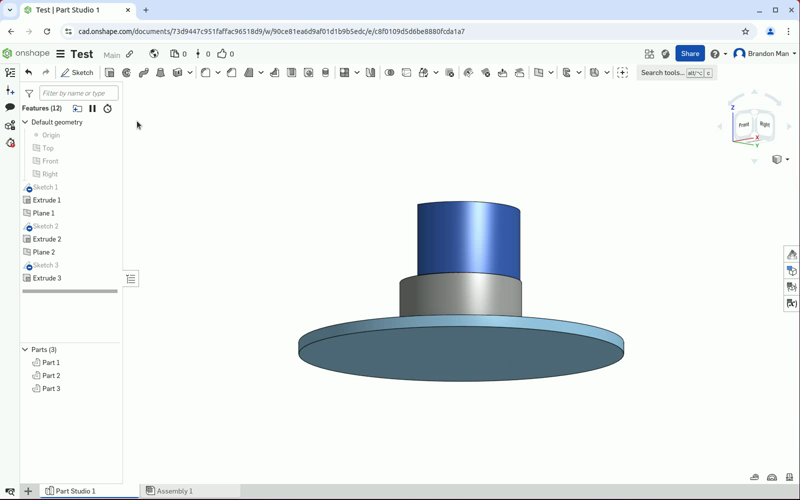
key(down, 3)
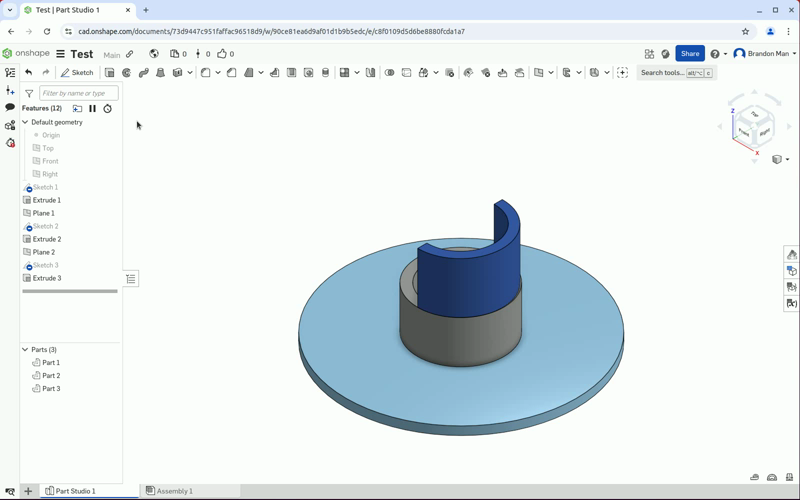
mouse_move(73, 189)
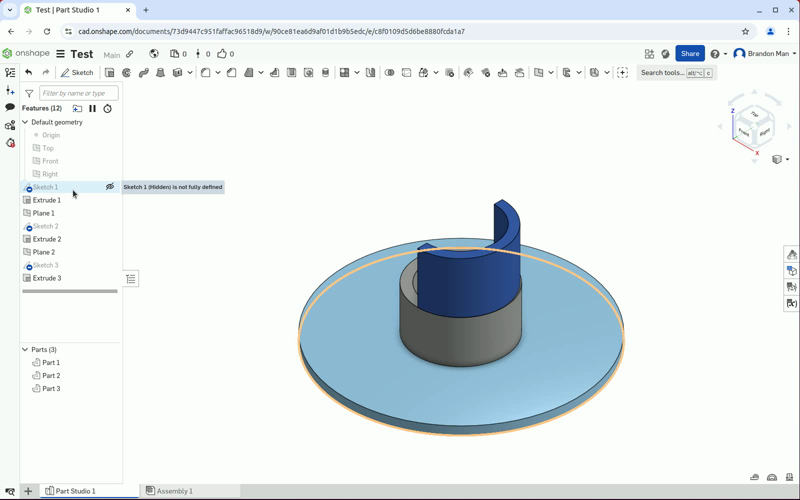
click(73, 189)